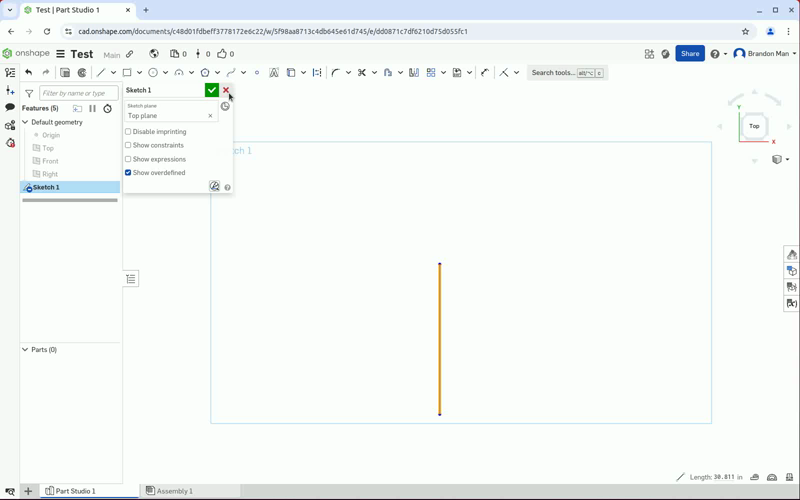
key(shift+h)
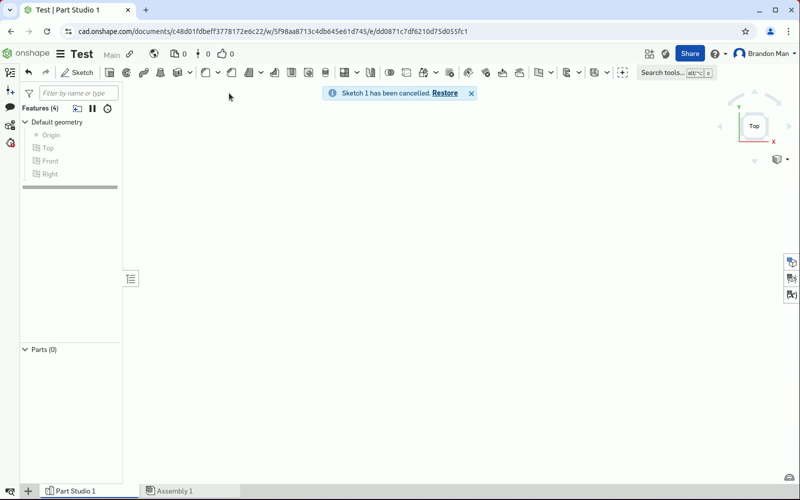
mouse_move(73, 352)
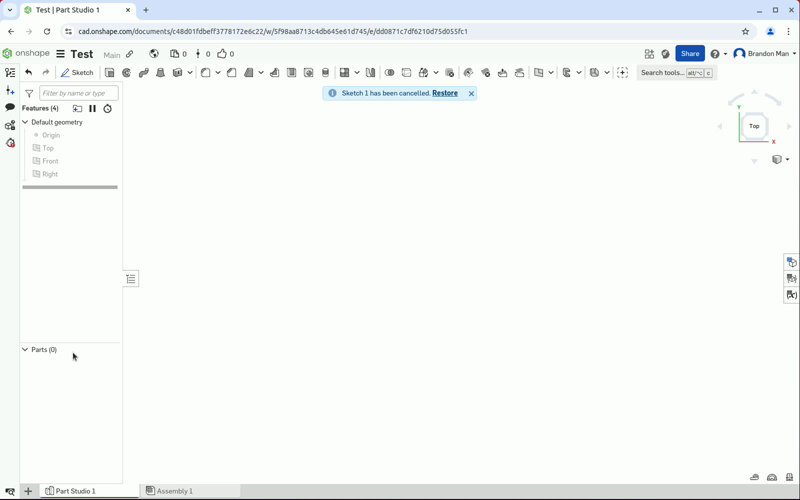
key(y)
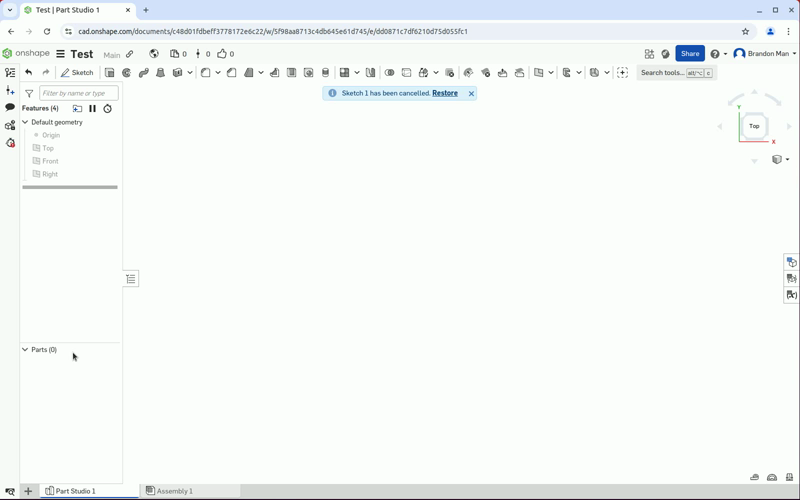
key(shift+p)
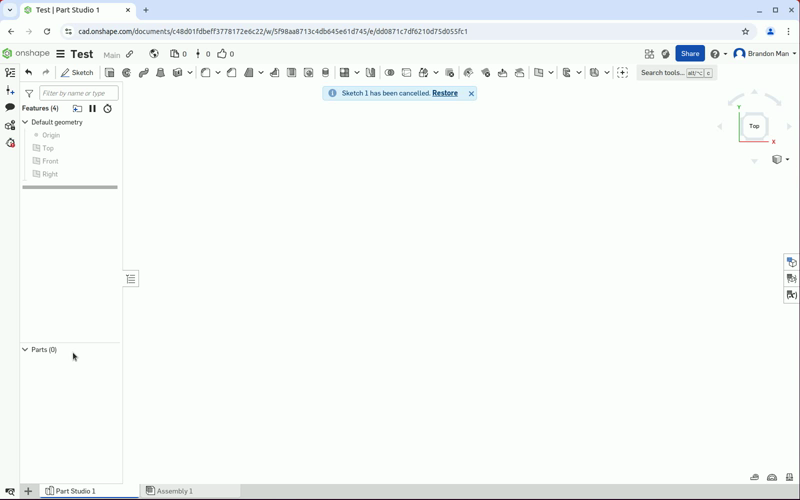
key(space)
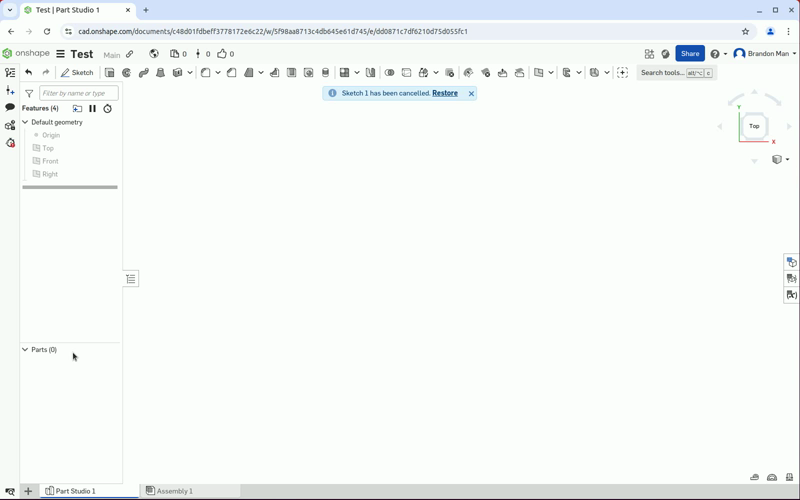
key_down(shift)
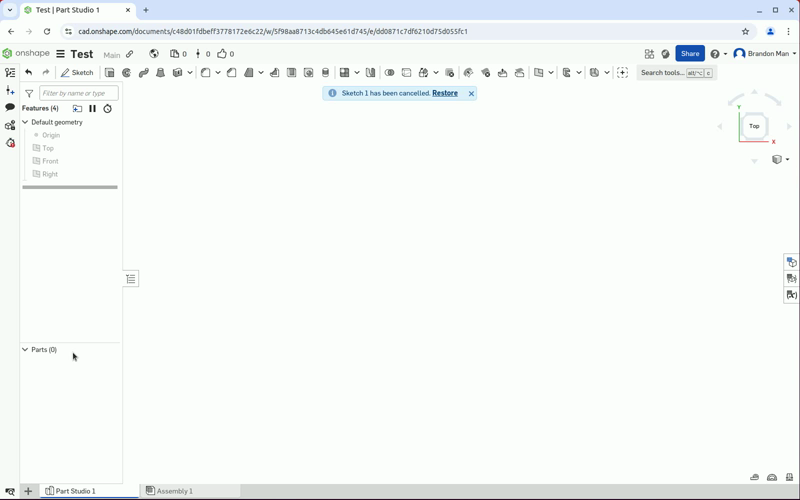
key(up)
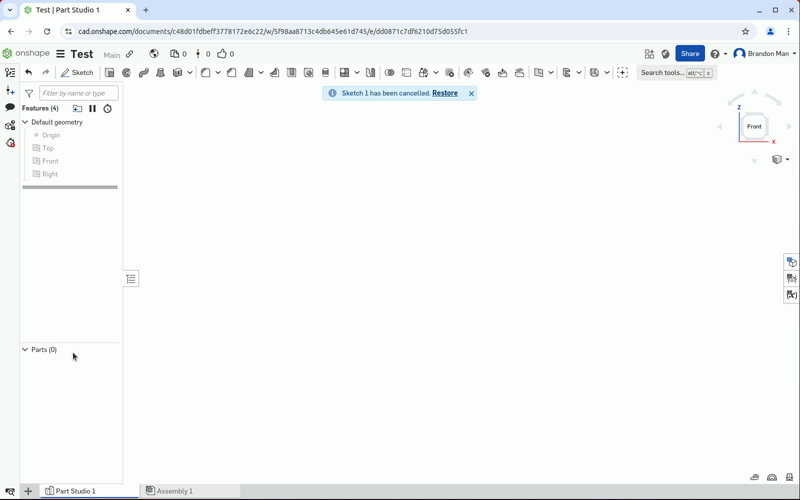
key_up(shift)
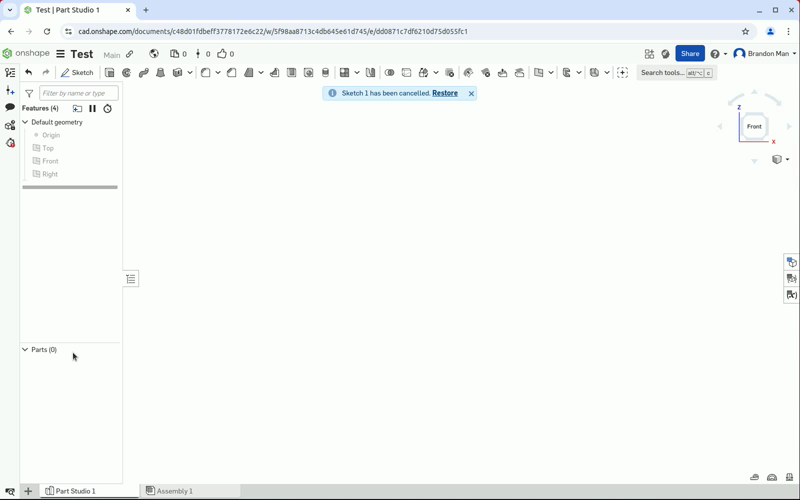
mouse_move(73, 352)
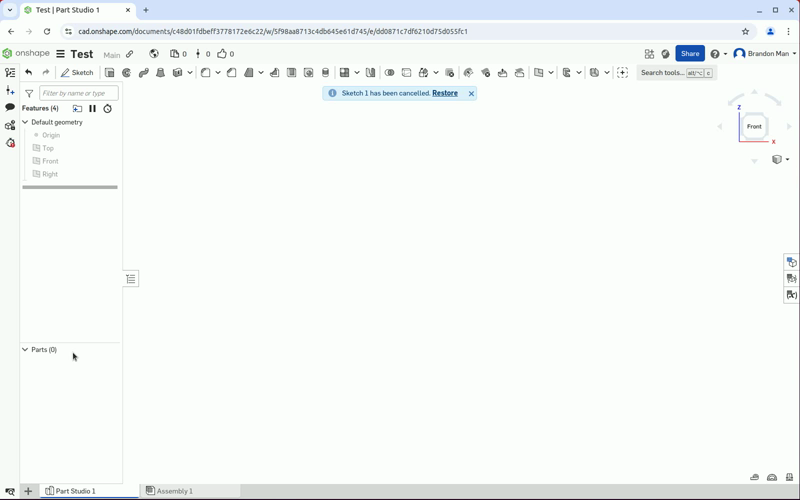
key(shift+y)
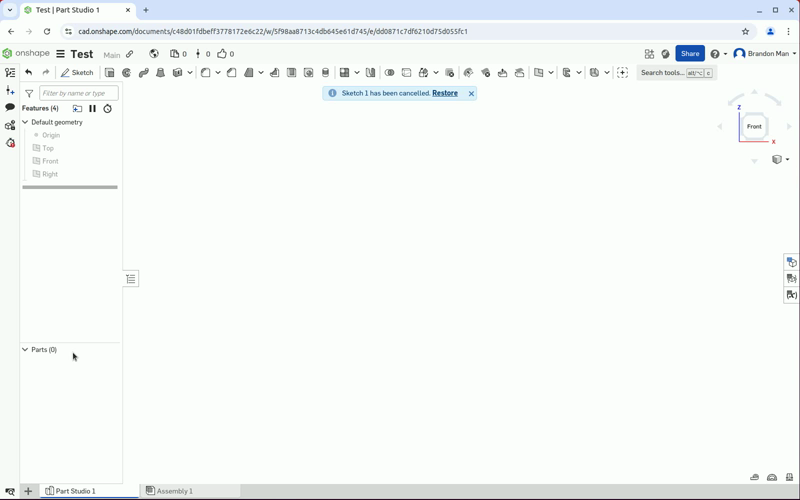
key(shift+s)
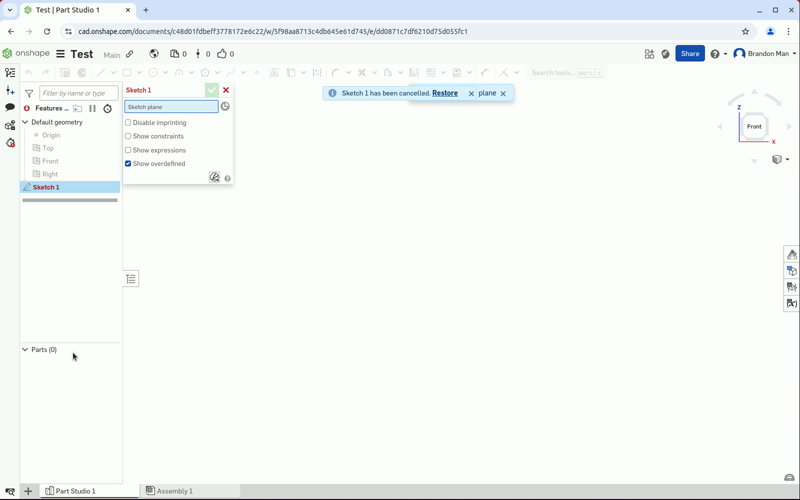
mouse_move(73, 163)
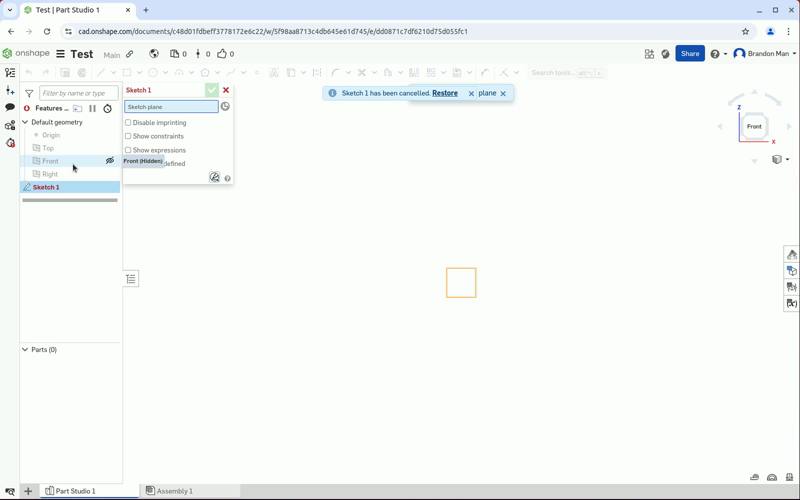
click(73, 163)
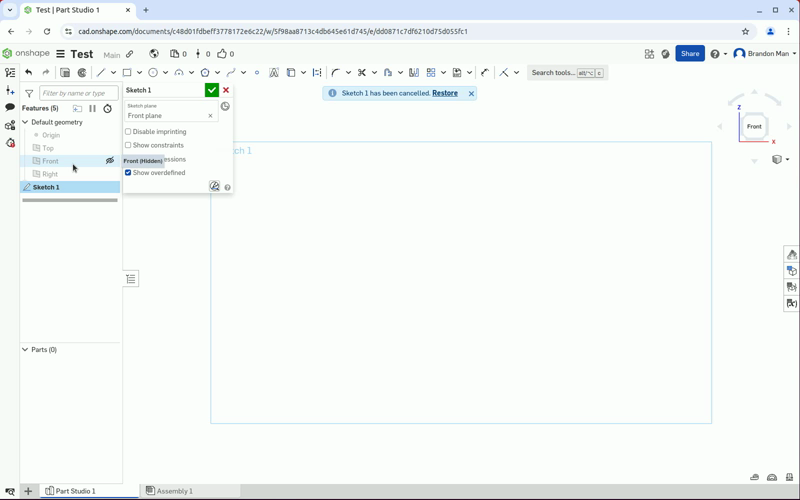
mouse_move(73, 352)
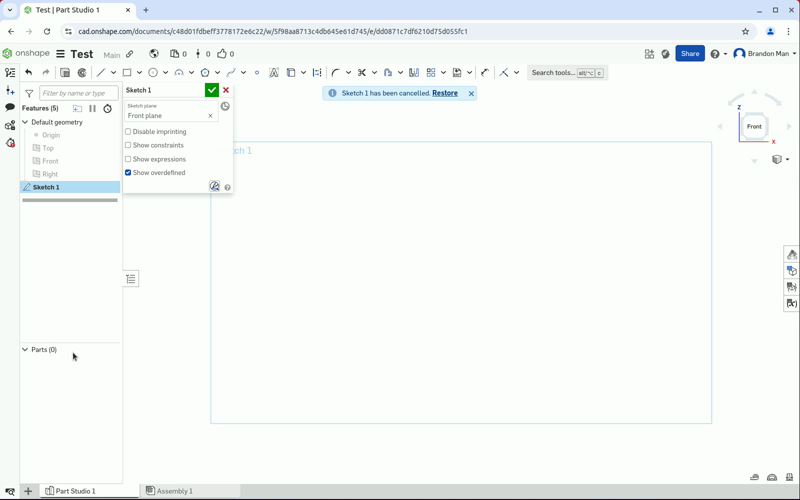
key(y)
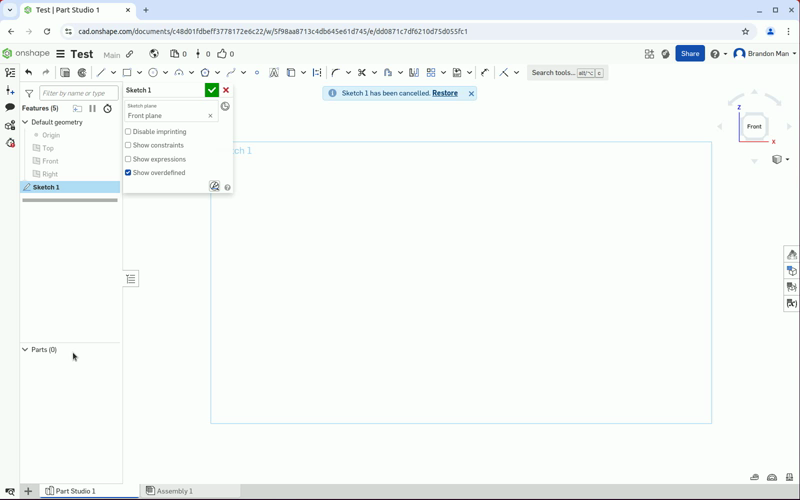
key(l)
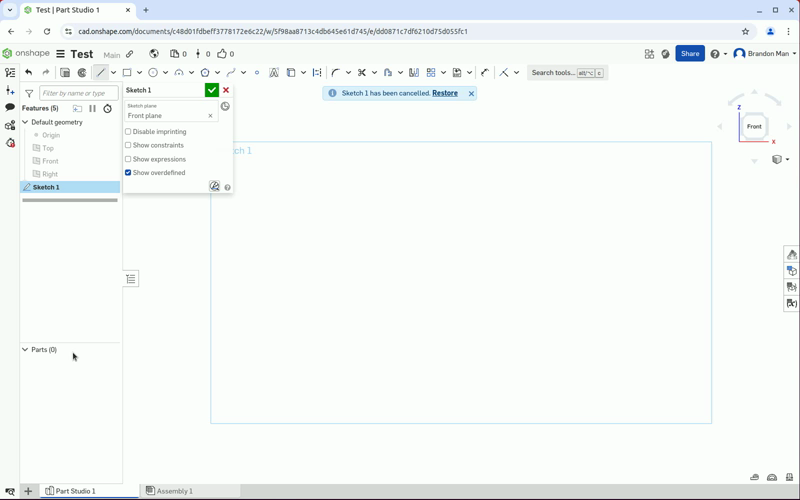
key_down(shift)
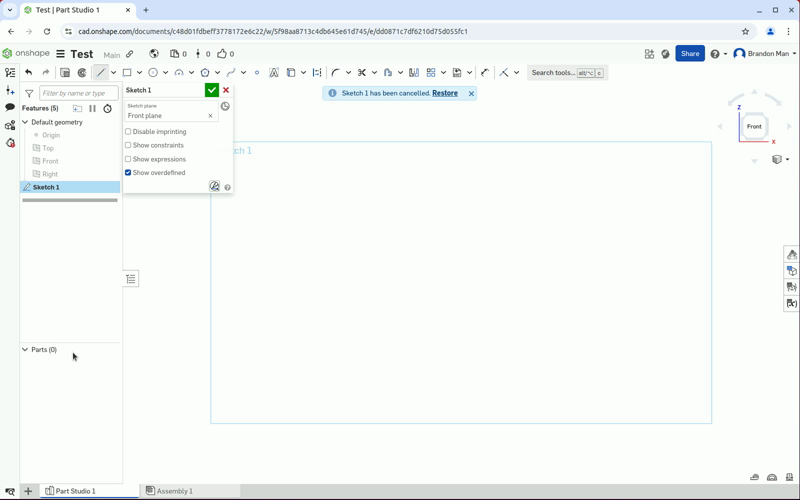
mouse_move(378, 395)
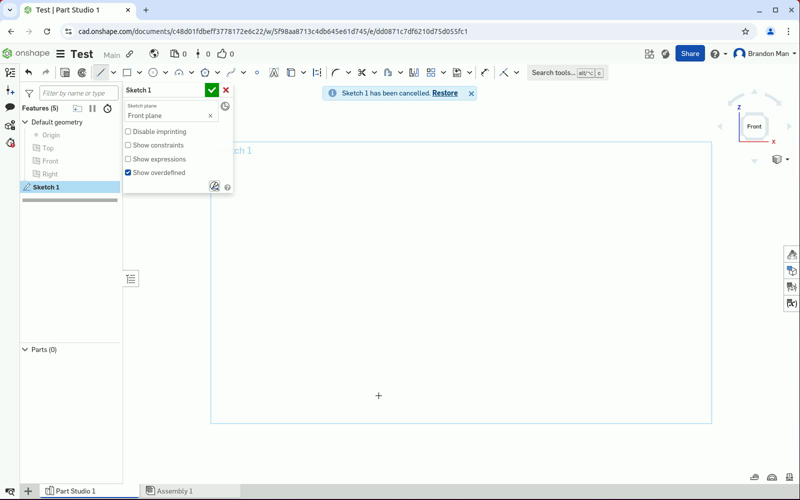
click(378, 395)
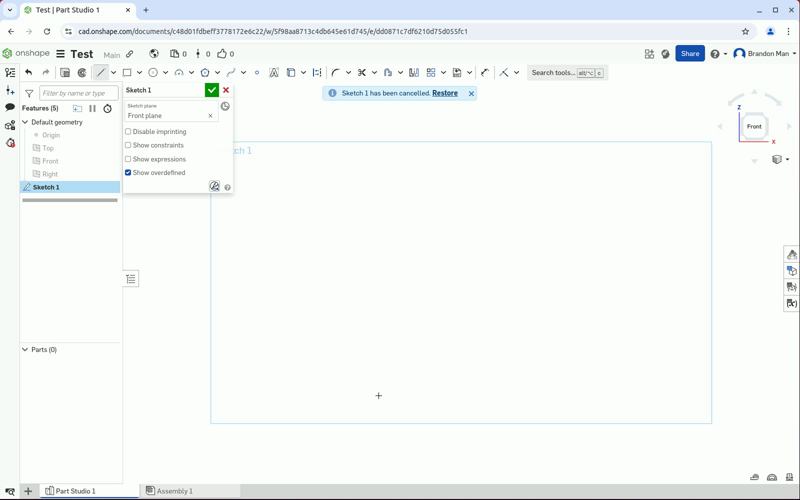
key_up(shift)
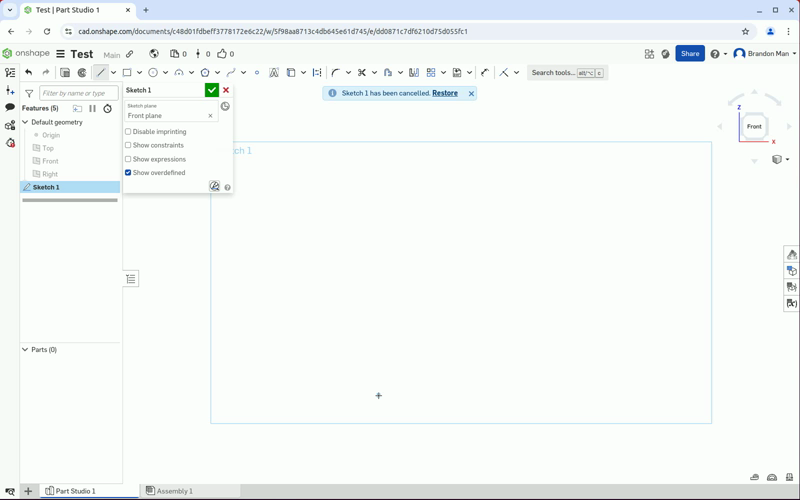
key_down(shift)
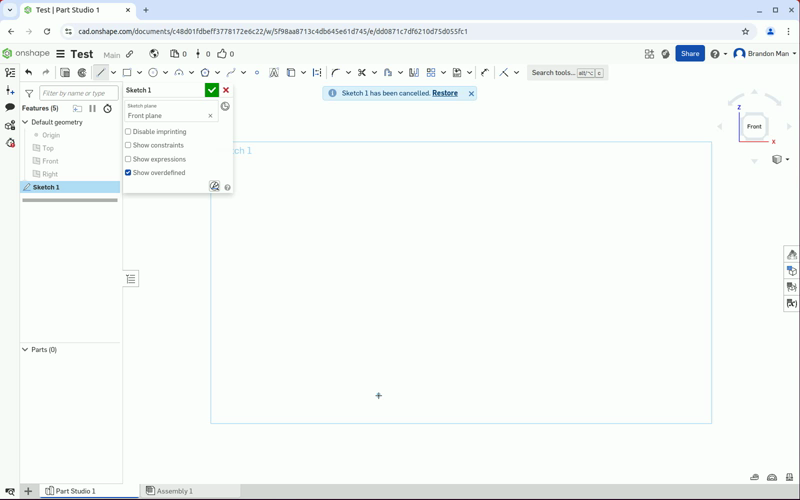
mouse_move(541, 395)
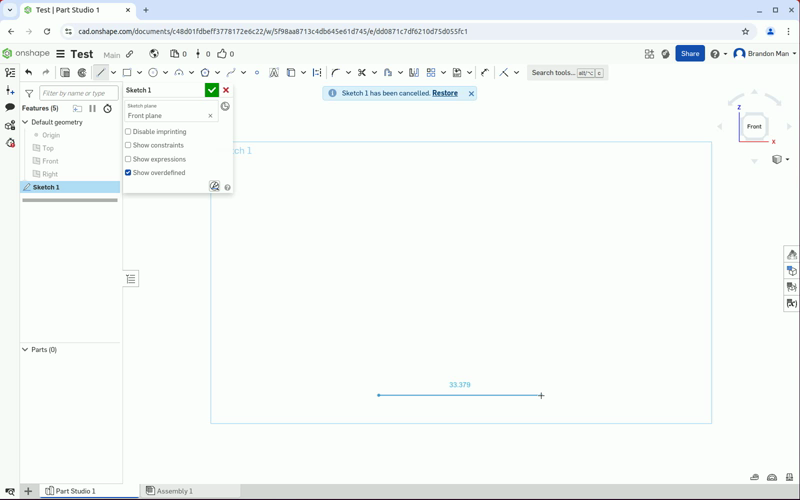
click(541, 395)
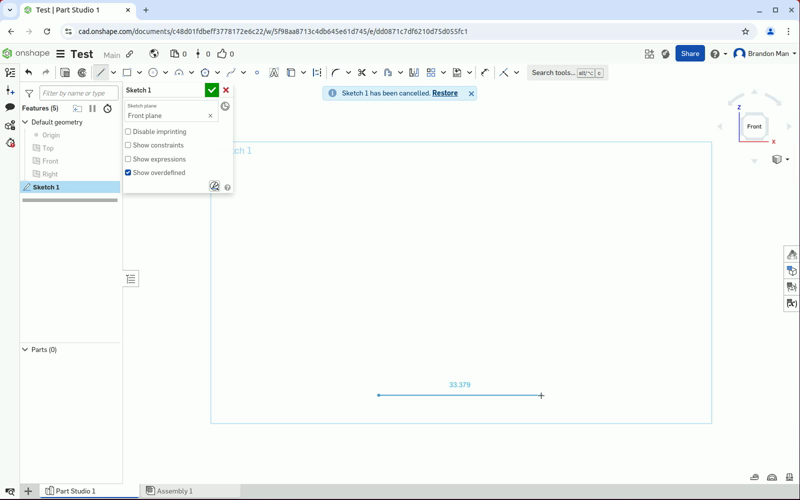
key_up(shift)
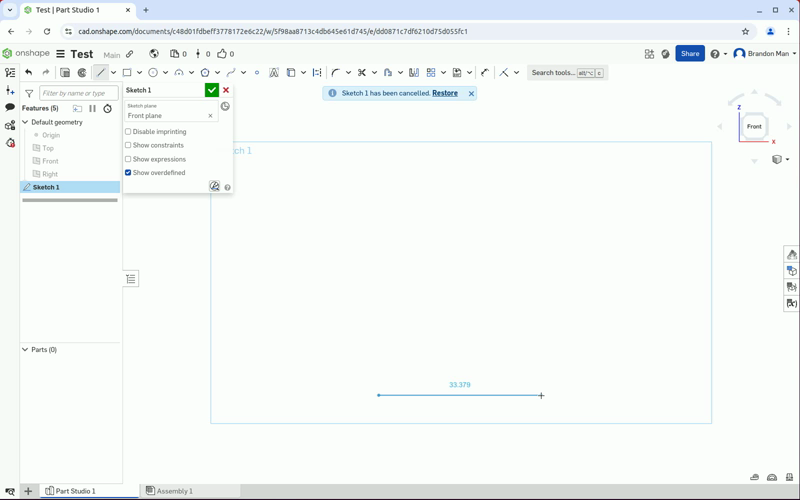
key_down(shift)
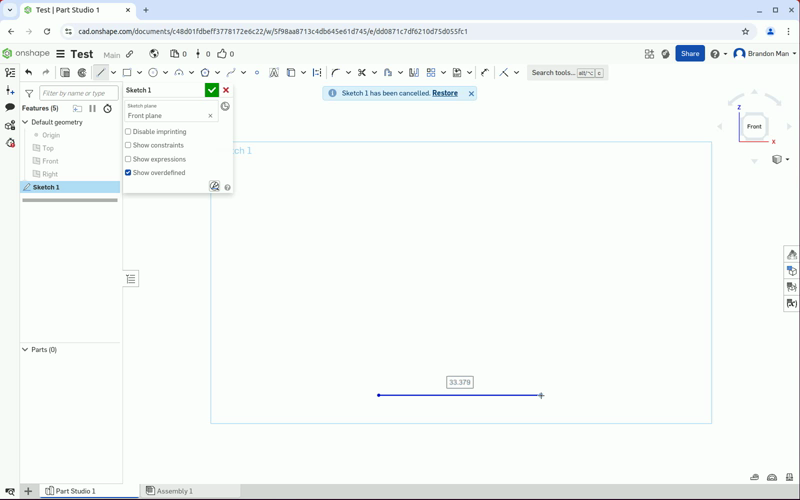
mouse_move(541, 171)
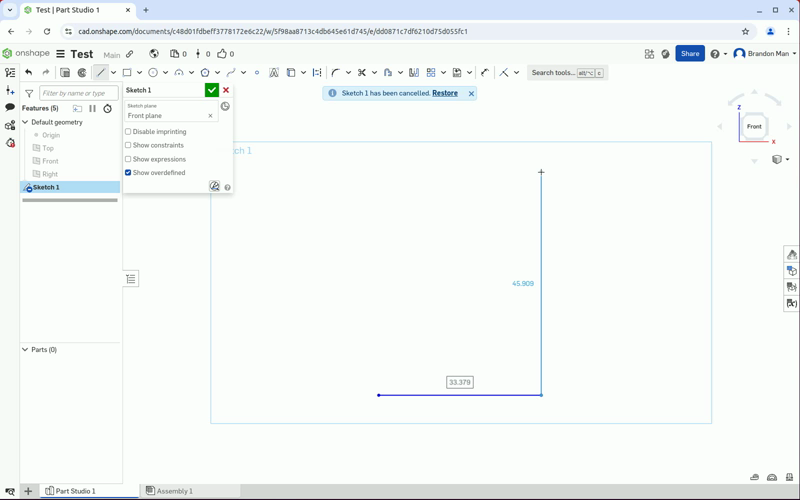
click(541, 171)
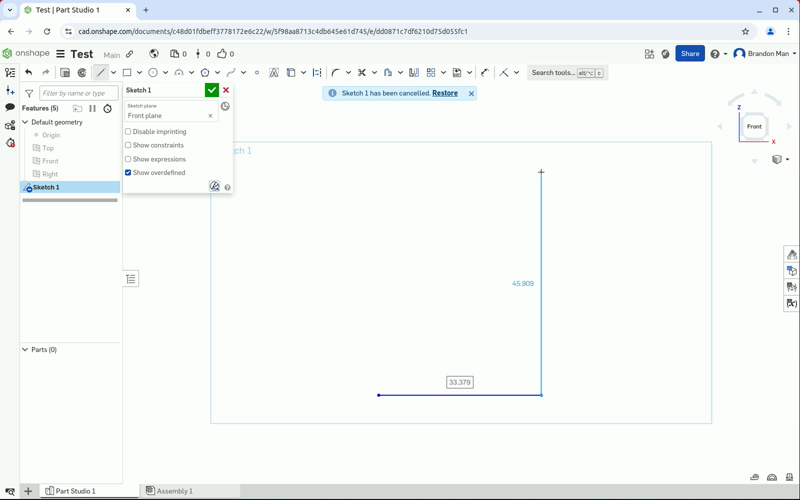
key_up(shift)
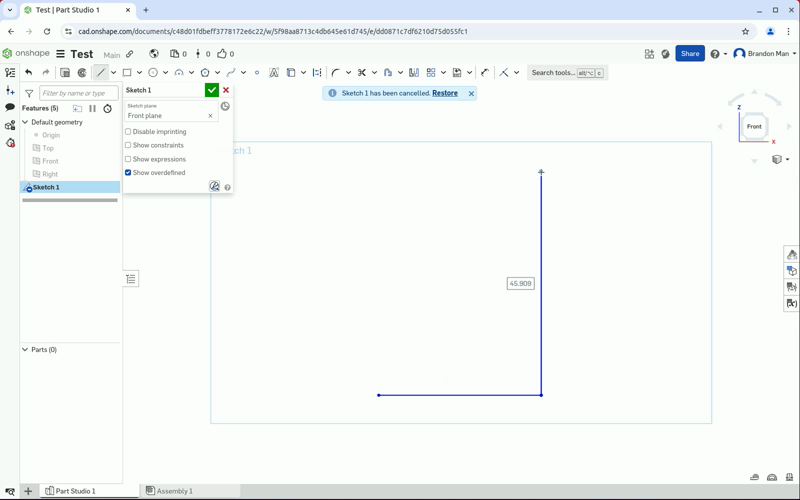
key_down(shift)
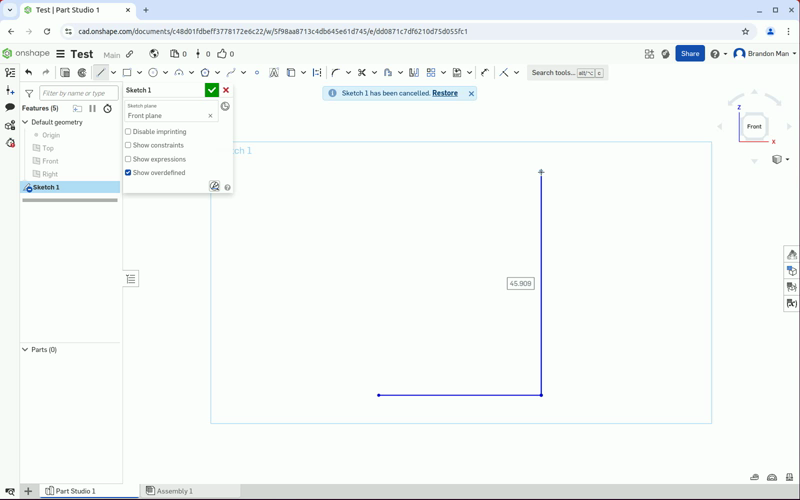
mouse_move(378, 171)
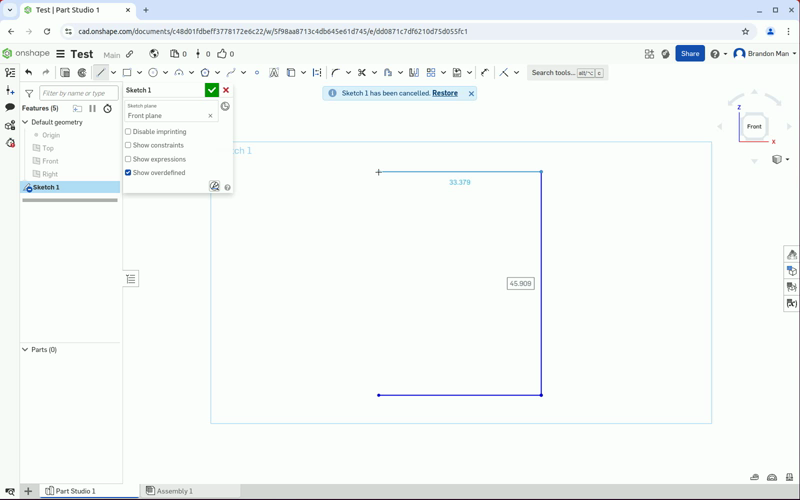
click(378, 171)
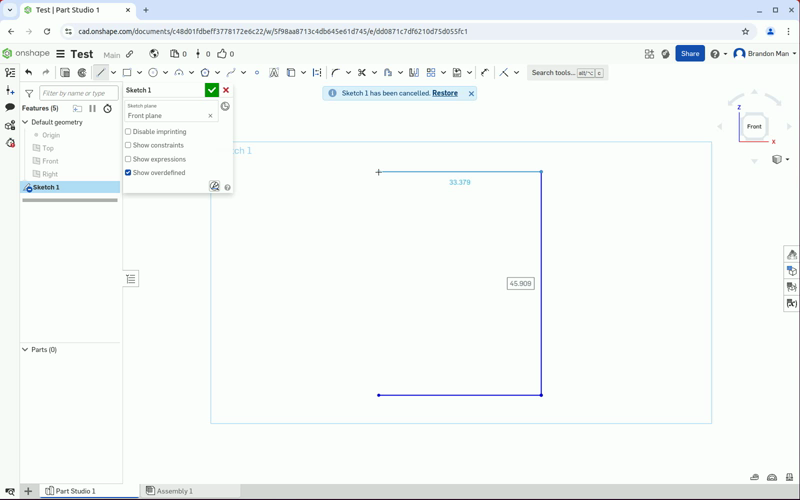
key_up(shift)
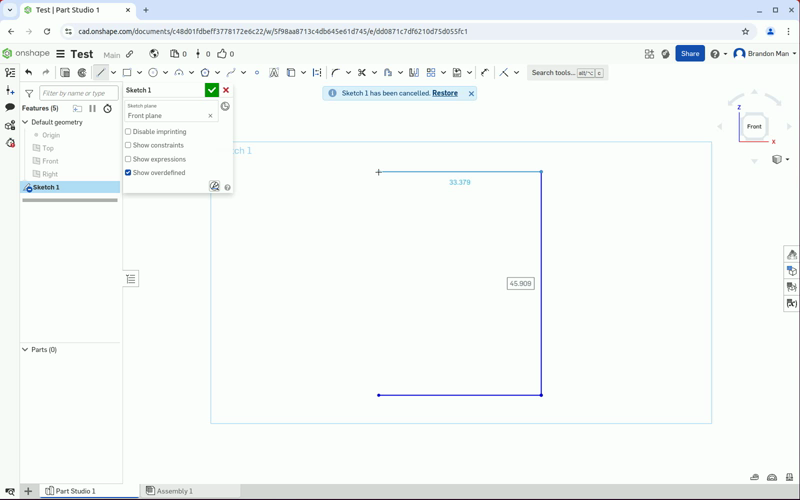
key_down(shift)
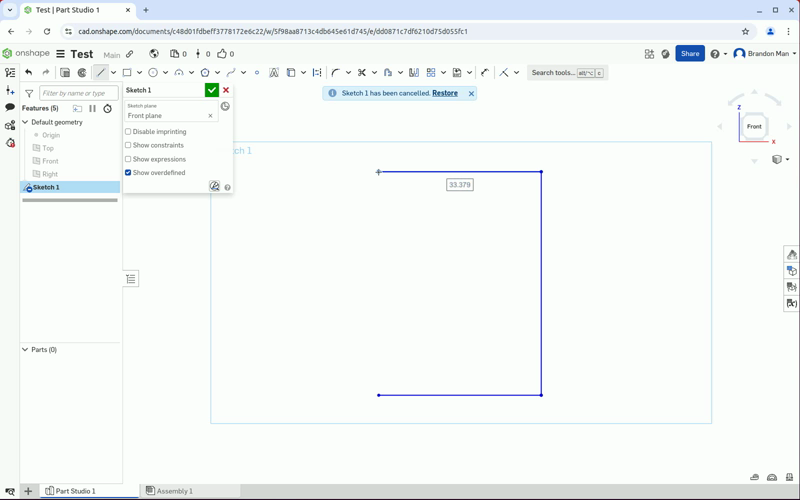
mouse_move(378, 395)
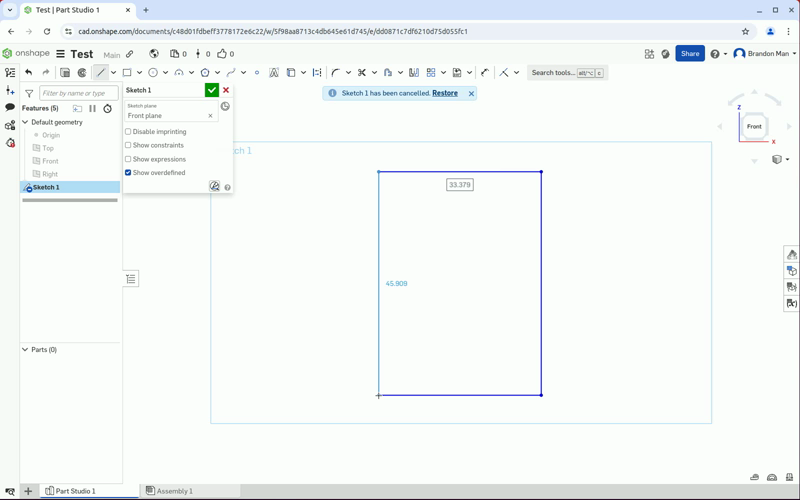
key_up(shift)
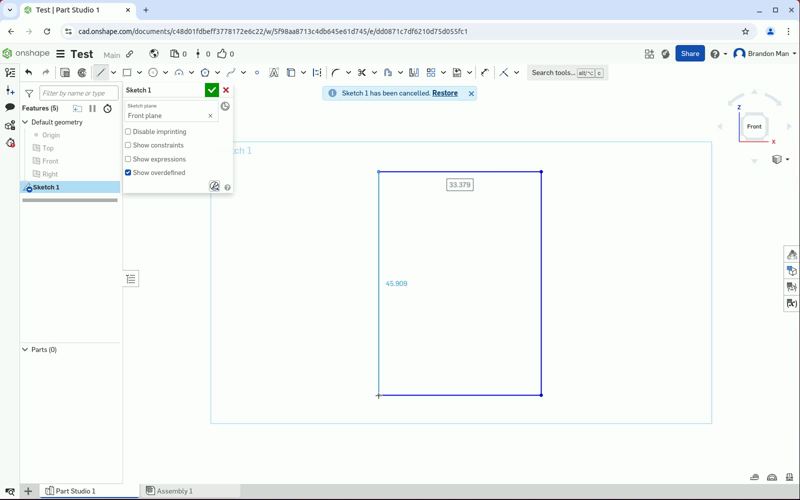
click(378, 395)
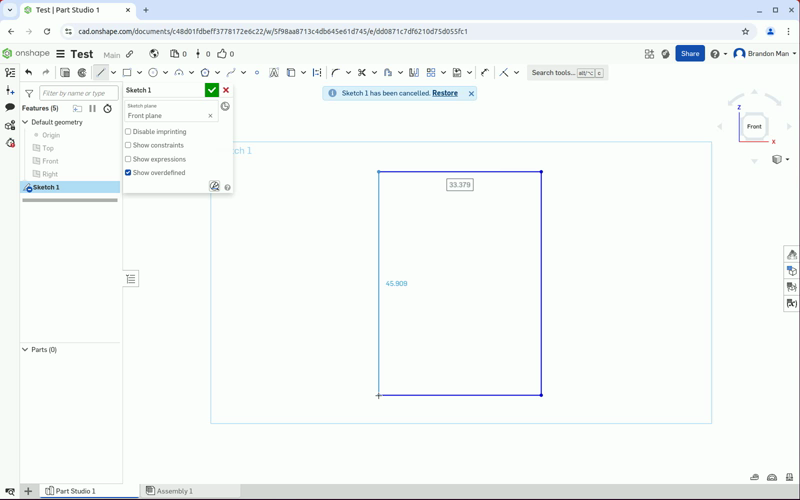
key(esc)
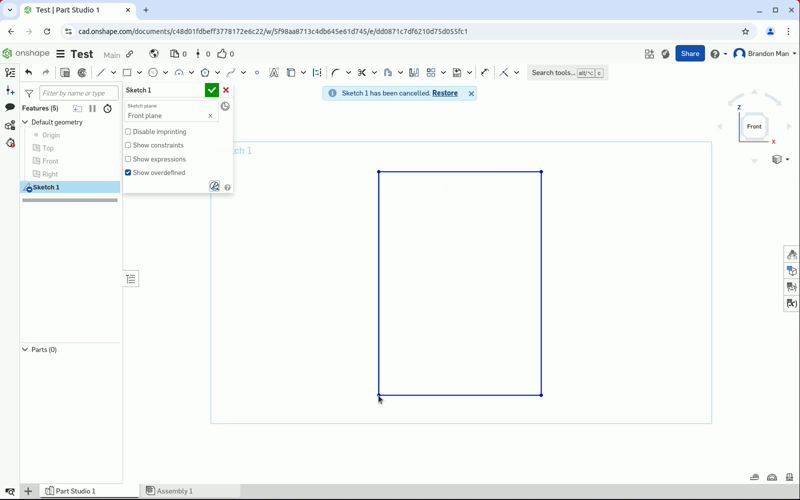
mouse_move(425, 331)
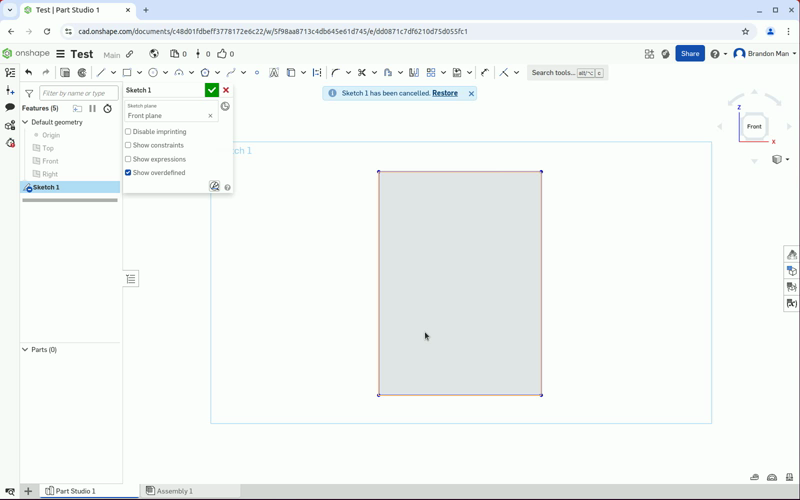
click(425, 331)
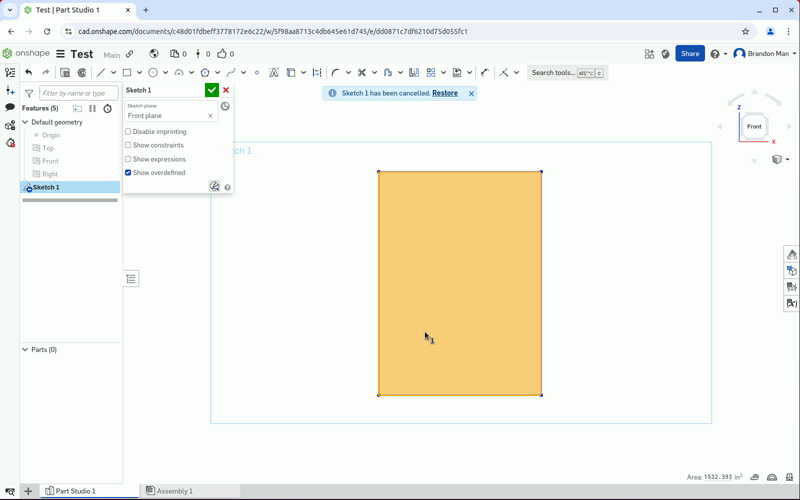
mouse_move(73, 352)
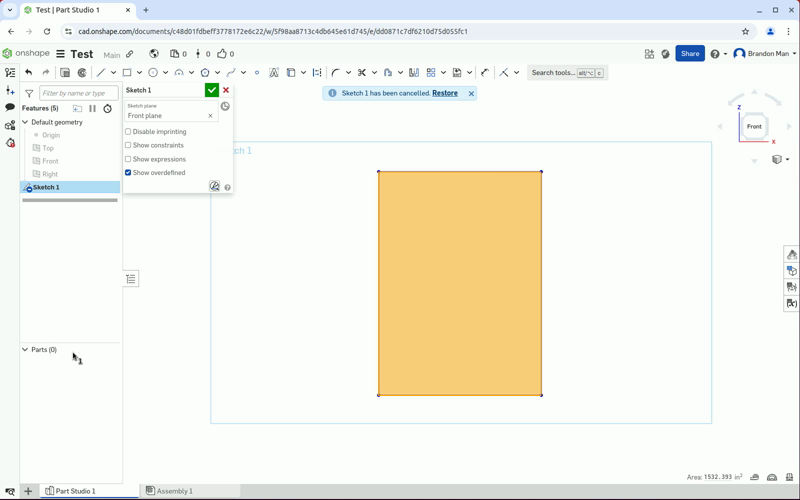
key(shift+y)
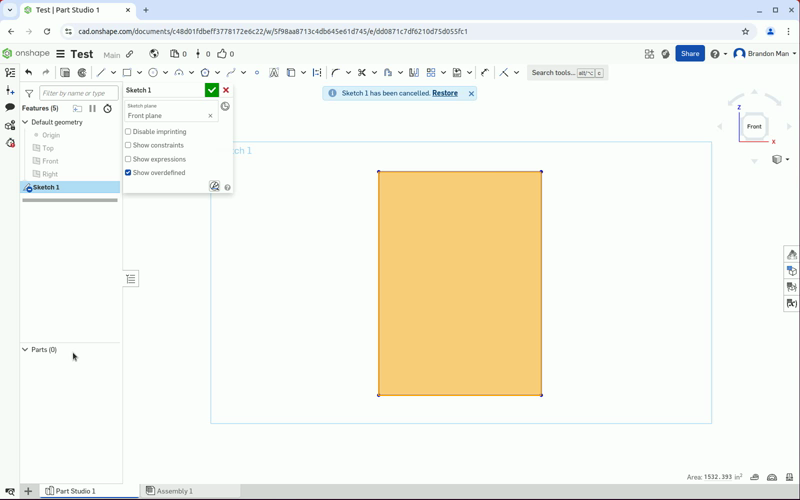
key(shift+e)
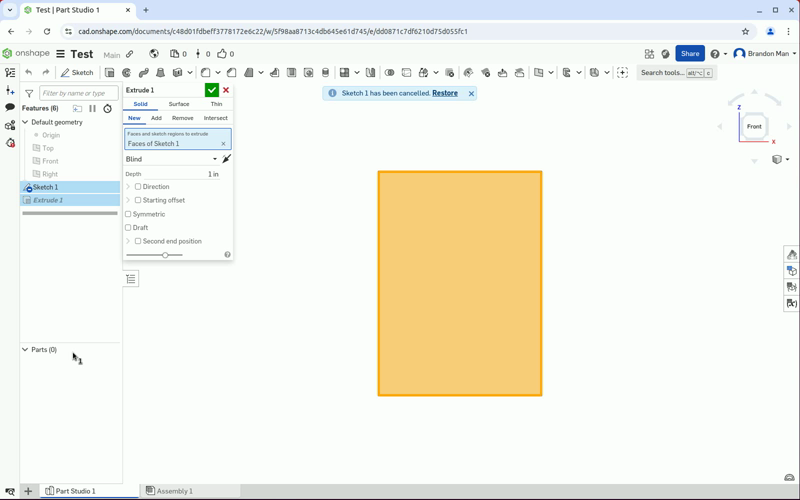
mouse_move(143, 106)
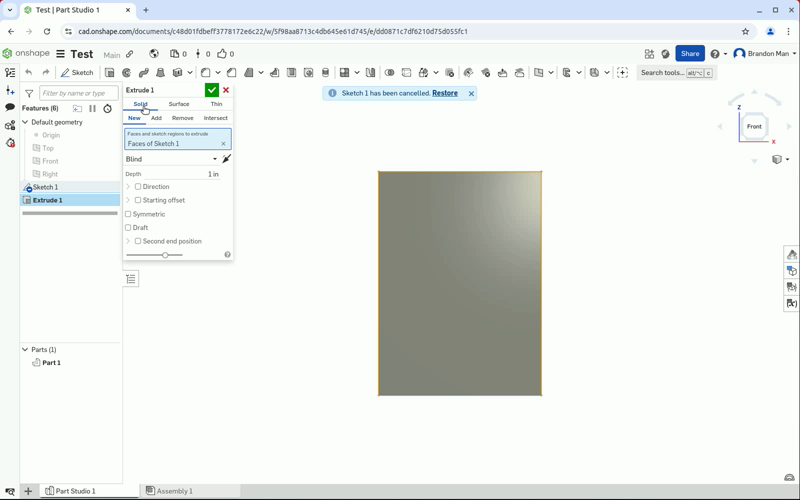
click(143, 106)
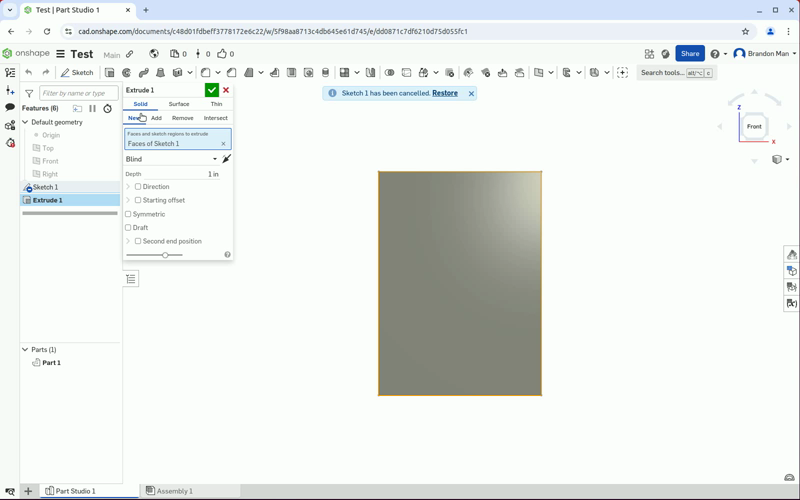
mouse_move(137, 120)
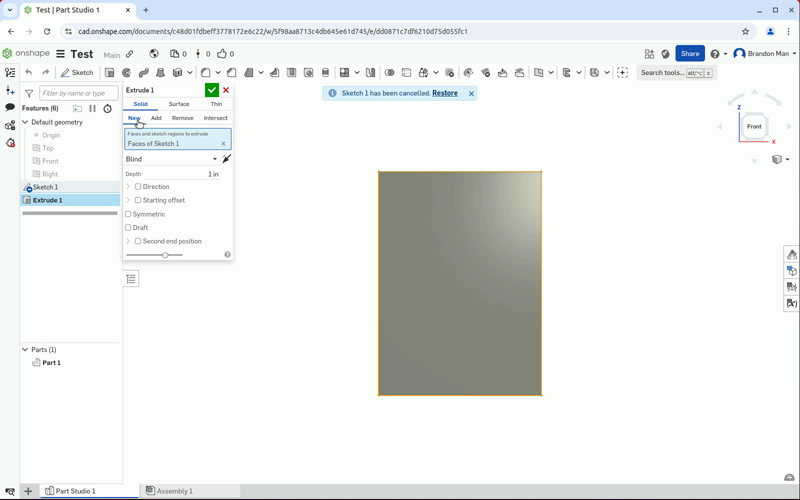
click(137, 120)
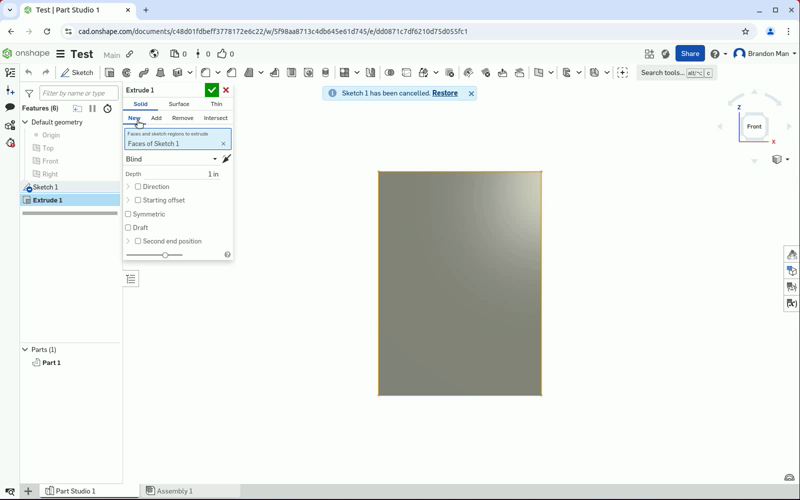
key(tab, 4)
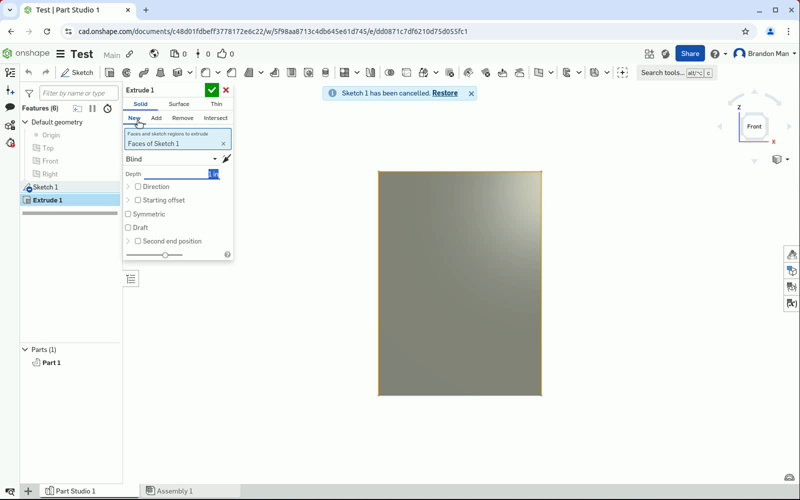
text(8.425)
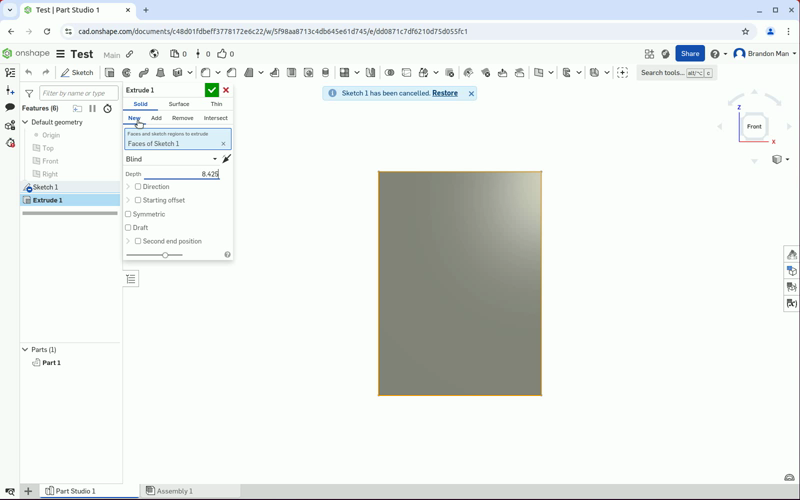
key(enter)
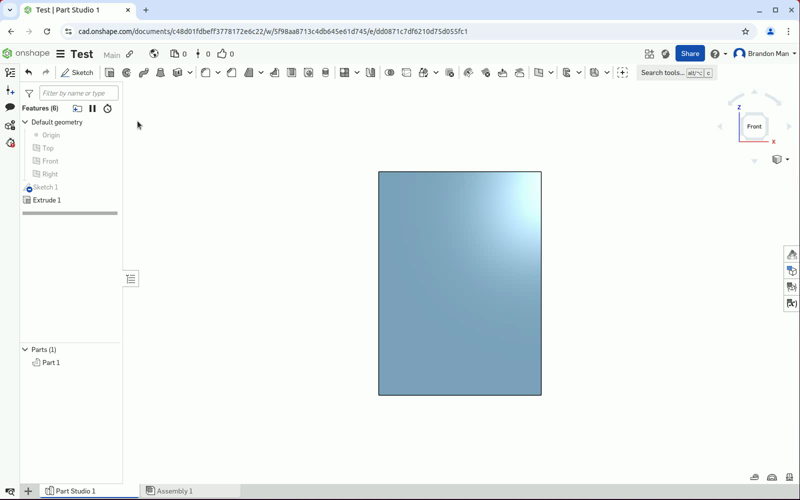
key(shift+h)
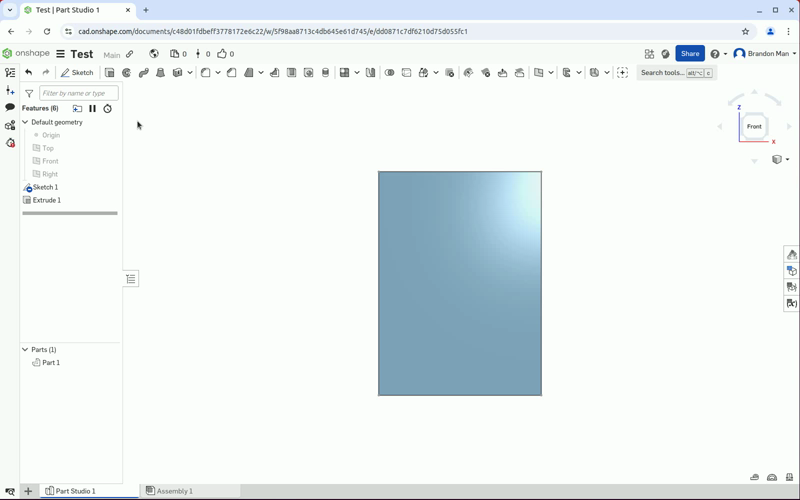
key(shift+h)
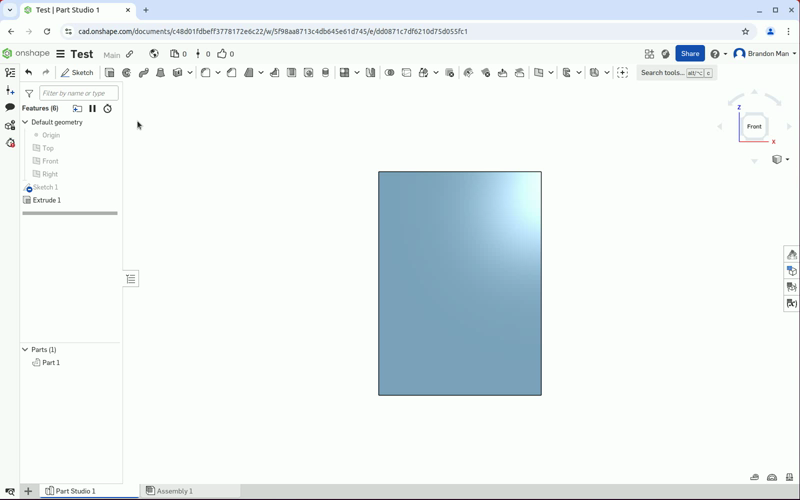
mouse_move(73, 189)
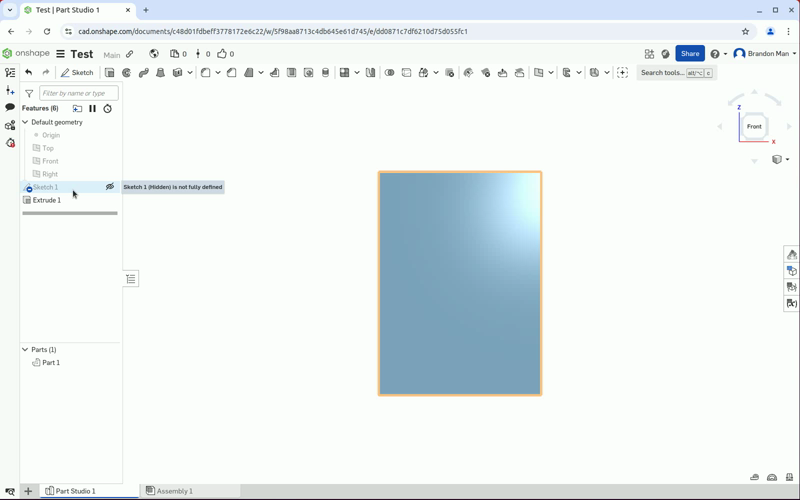
click(73, 189)
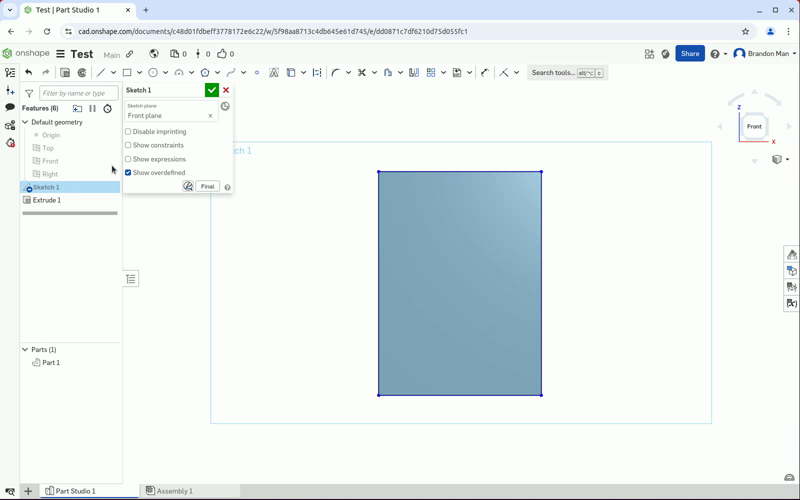
mouse_move(229, 92)
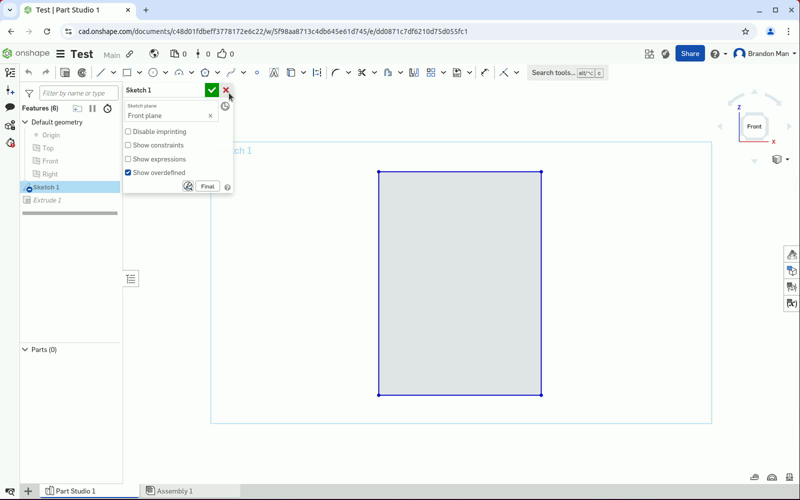
click(229, 92)
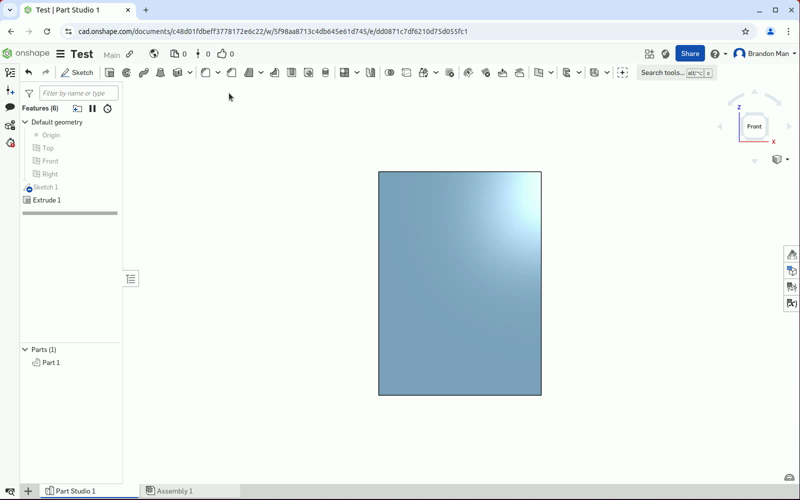
mouse_move(541, 75)
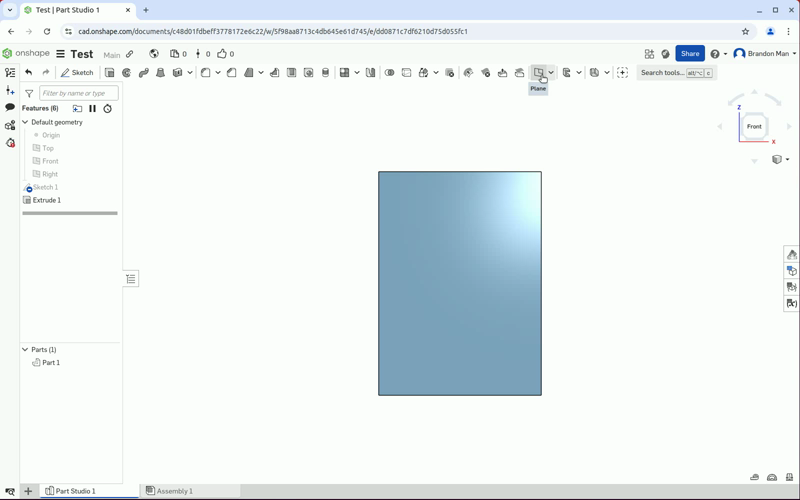
click(541, 75)
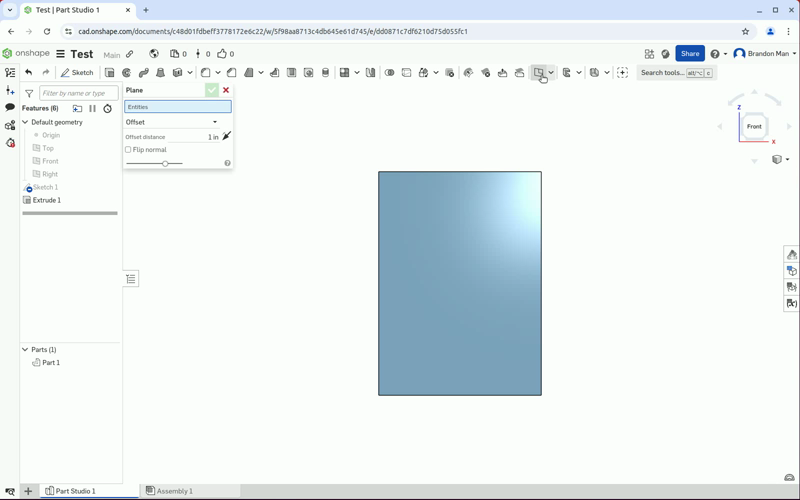
mouse_move(73, 163)
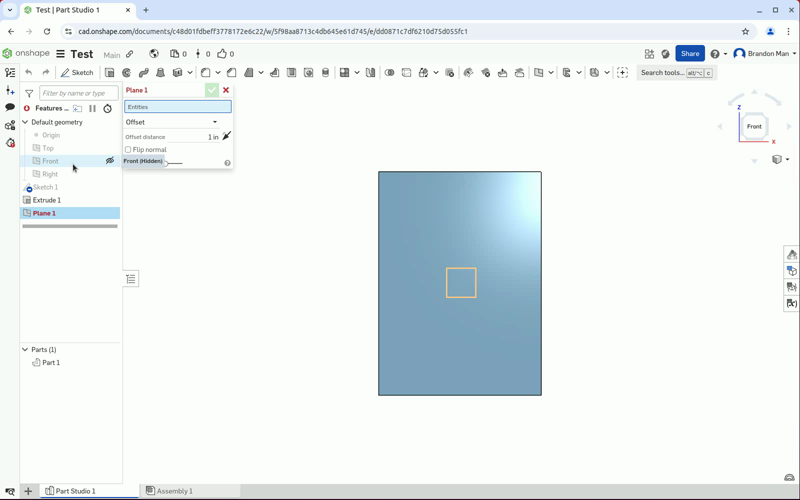
click(73, 163)
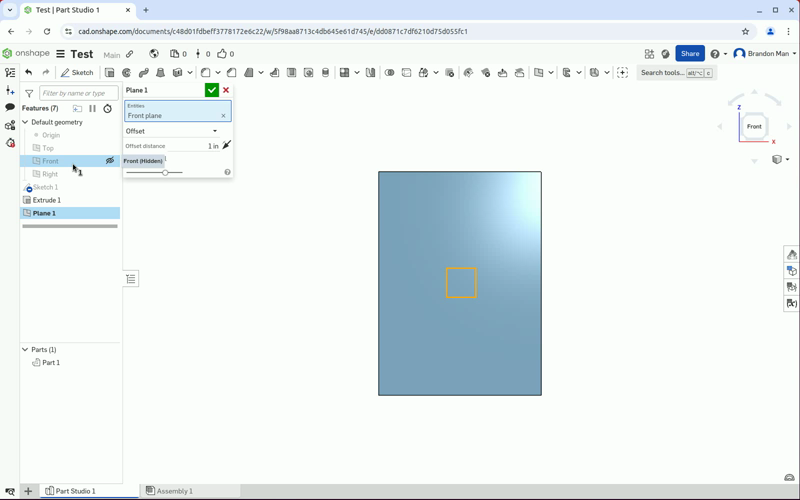
key(tab, 2)
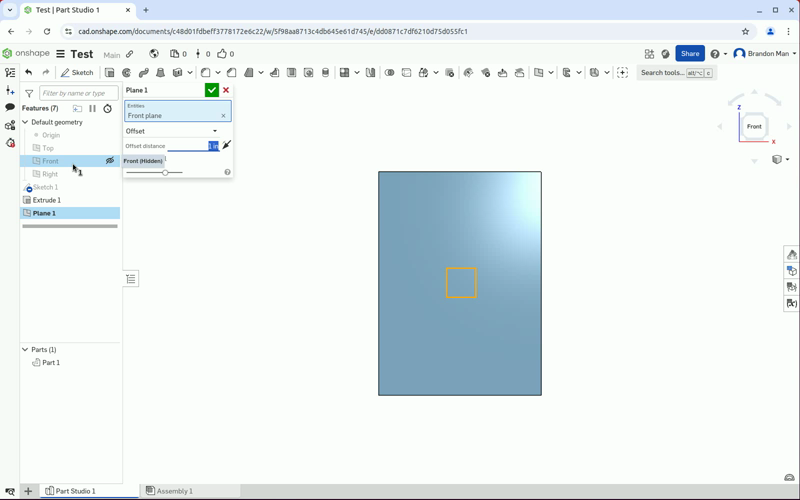
text(8.411)
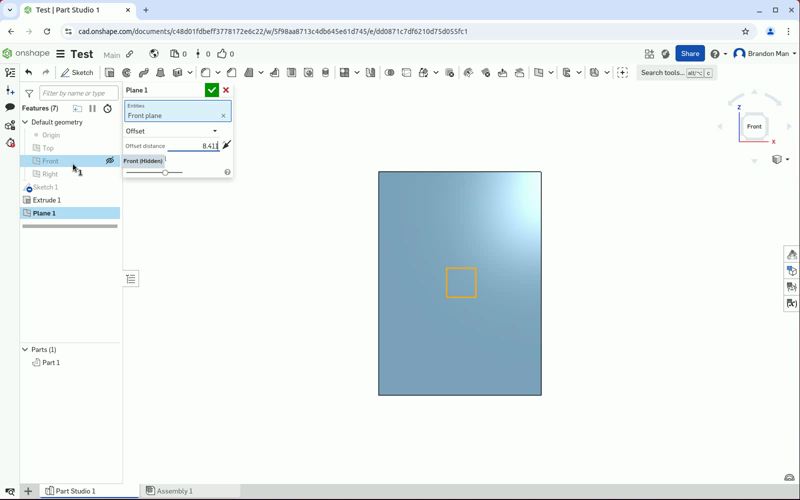
key(enter, 2)
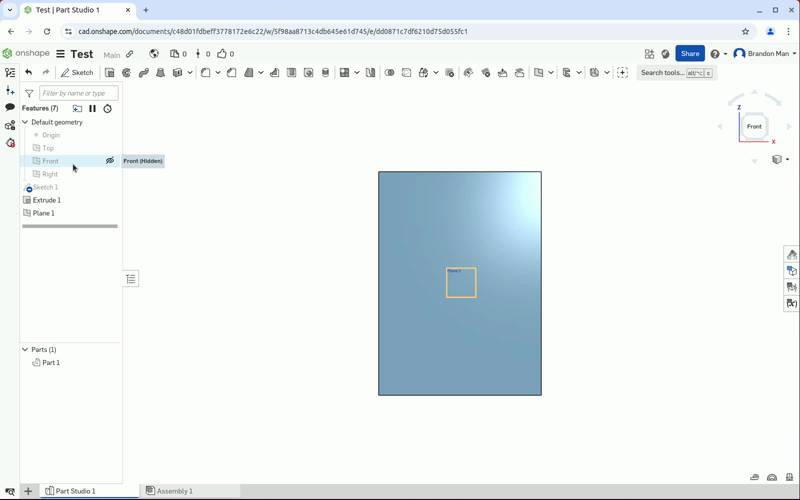
key(shift+s)
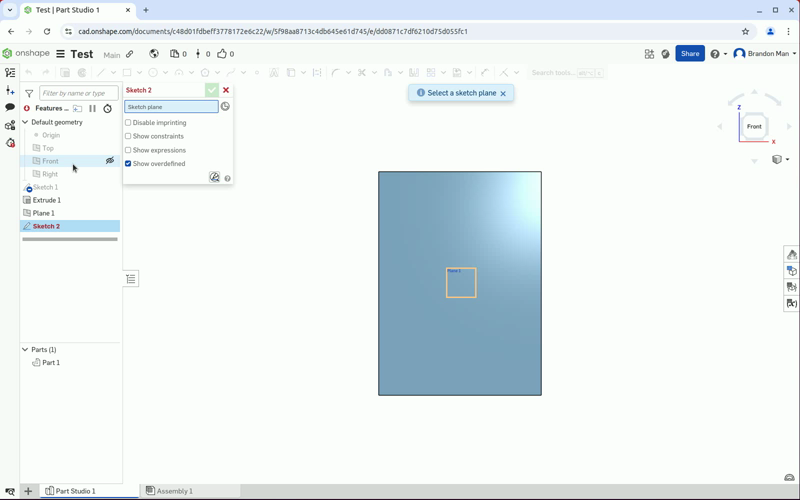
mouse_move(73, 215)
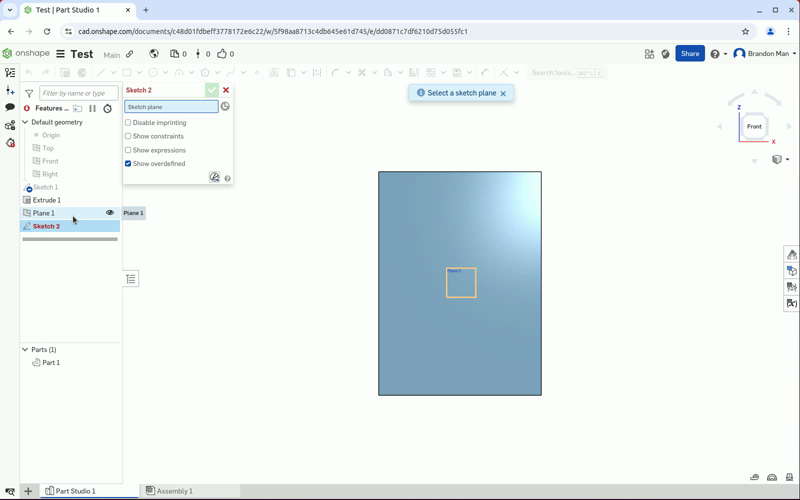
click(73, 215)
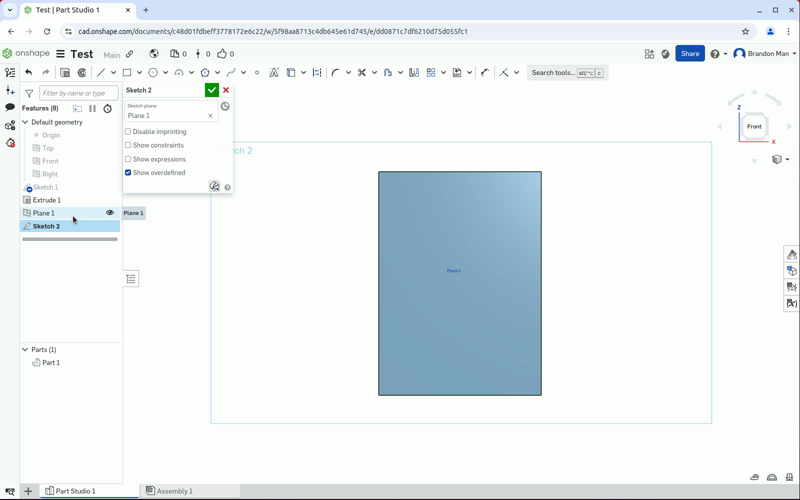
mouse_move(73, 352)
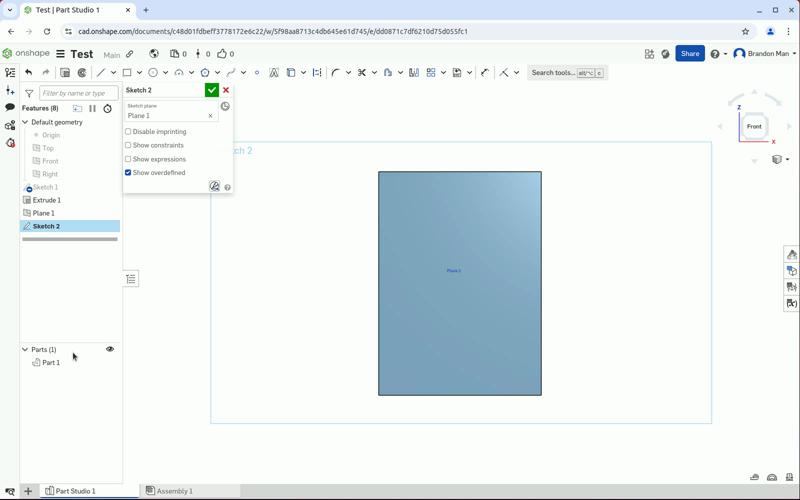
key(y)
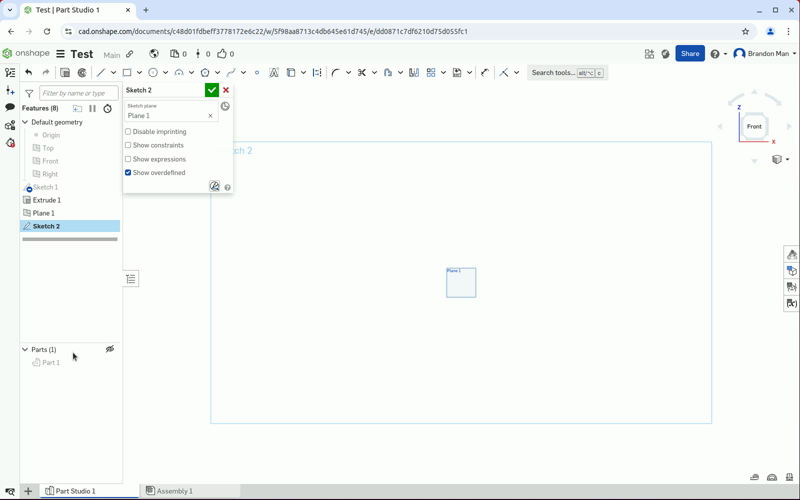
key(c)
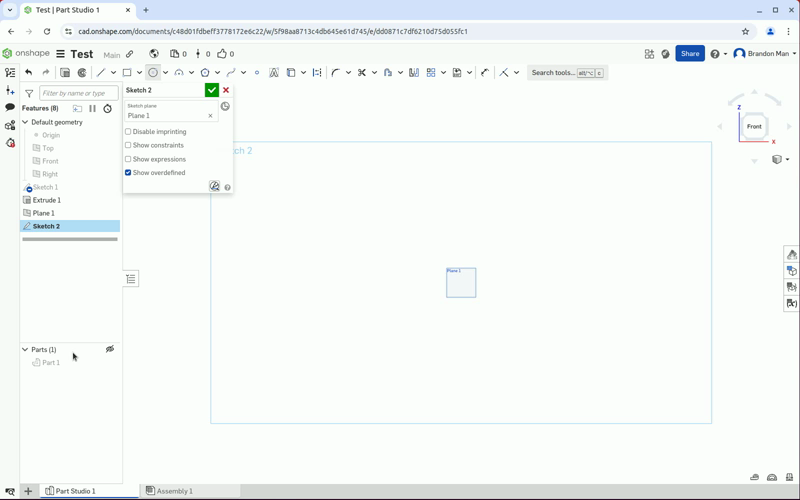
key_down(shift)
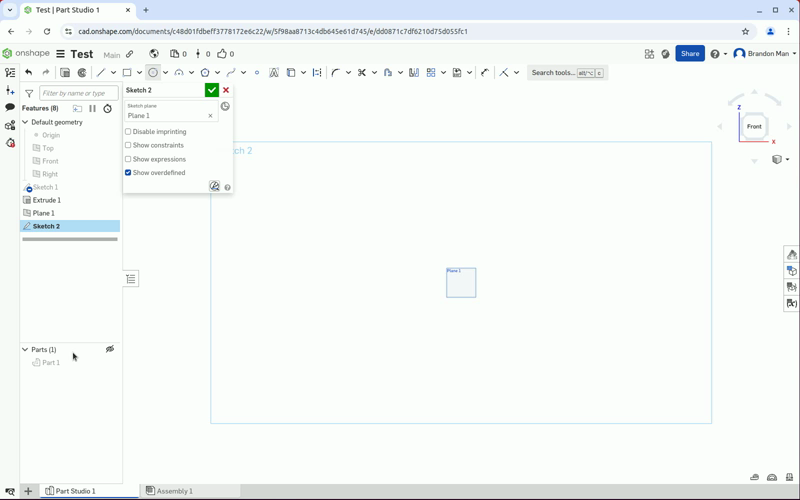
mouse_move(511, 207)
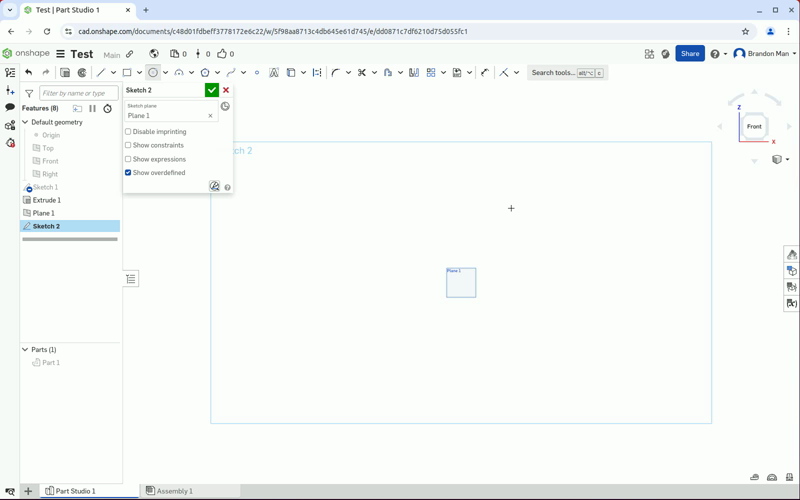
click(511, 207)
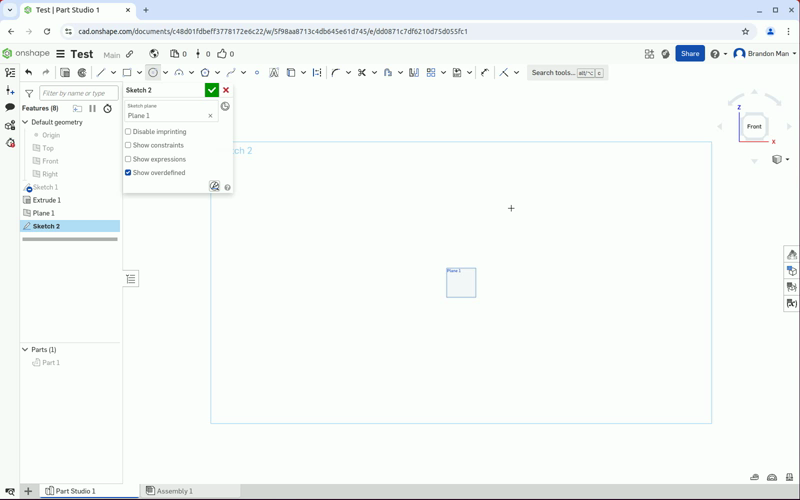
key_up(shift)
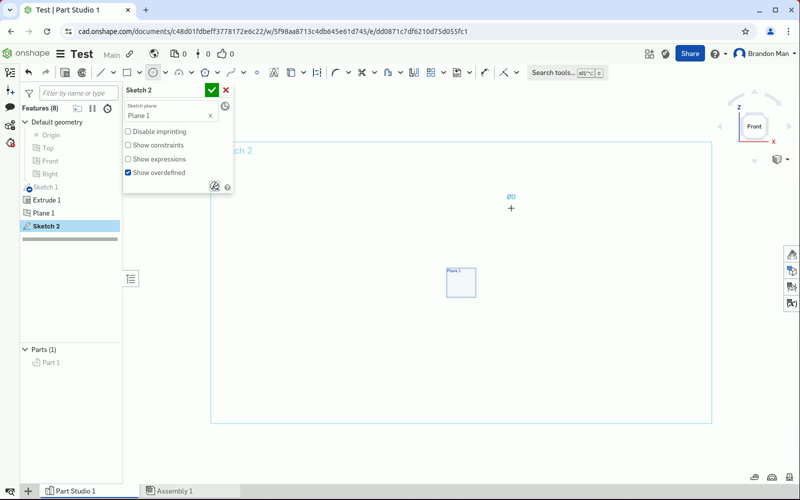
mouse_move(521, 207)
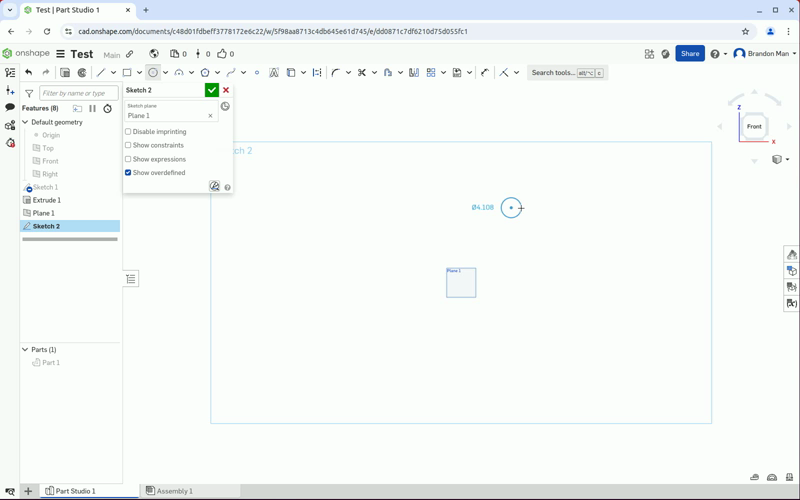
click(521, 207)
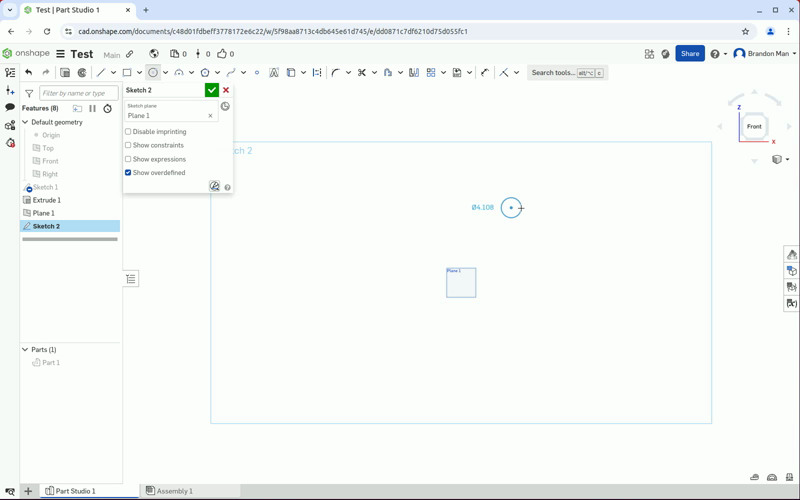
key(esc)
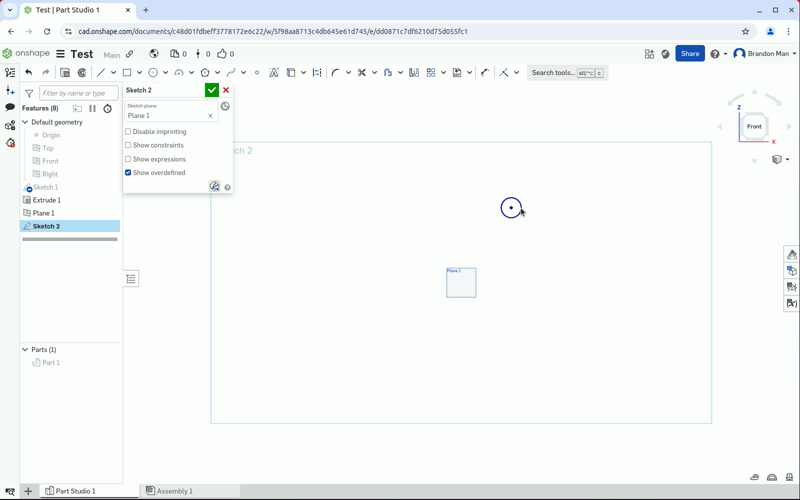
mouse_move(516, 202)
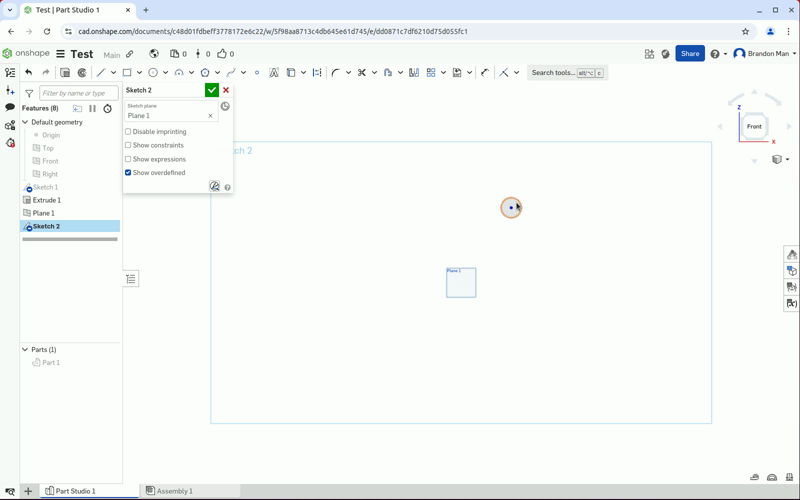
scroll(6)
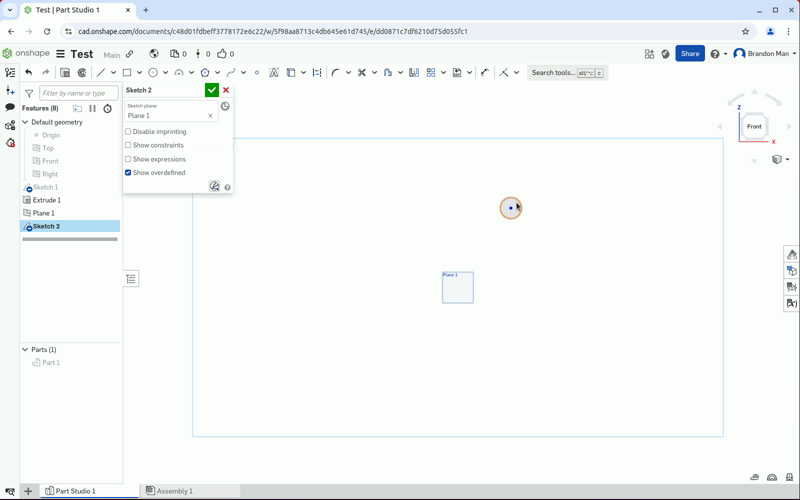
scroll(6)
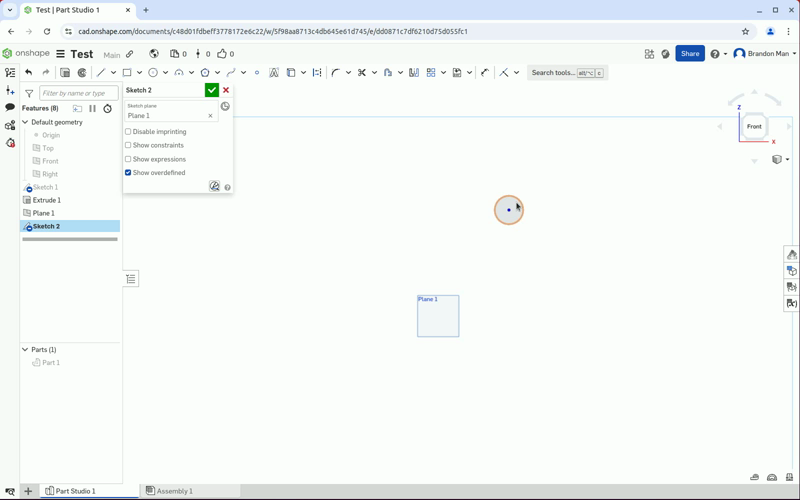
scroll(6)
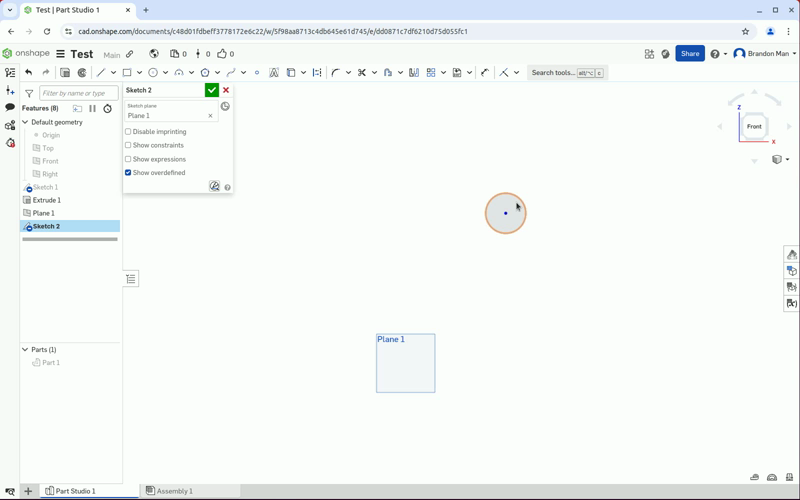
scroll(6)
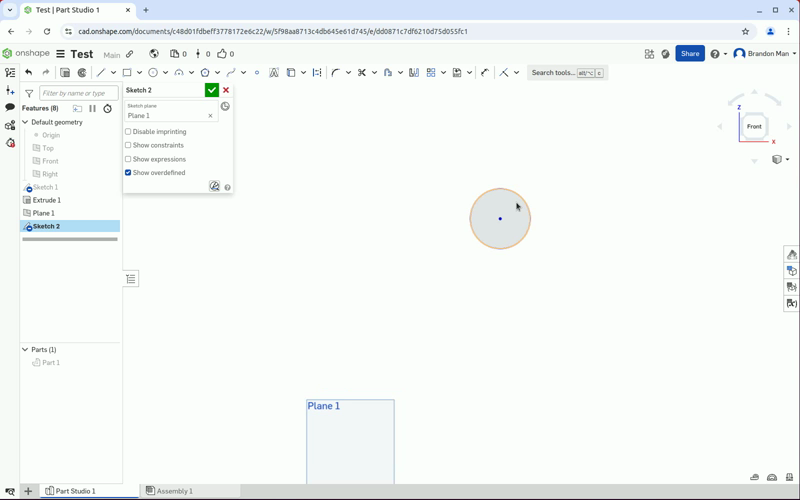
scroll(6)
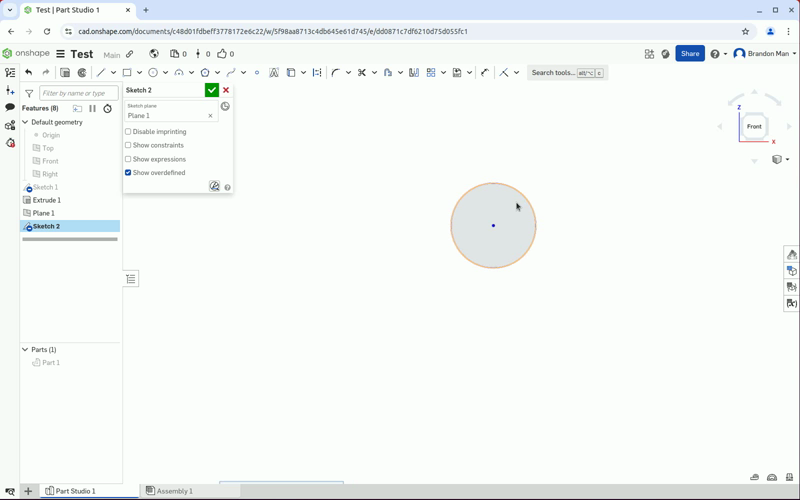
scroll(6)
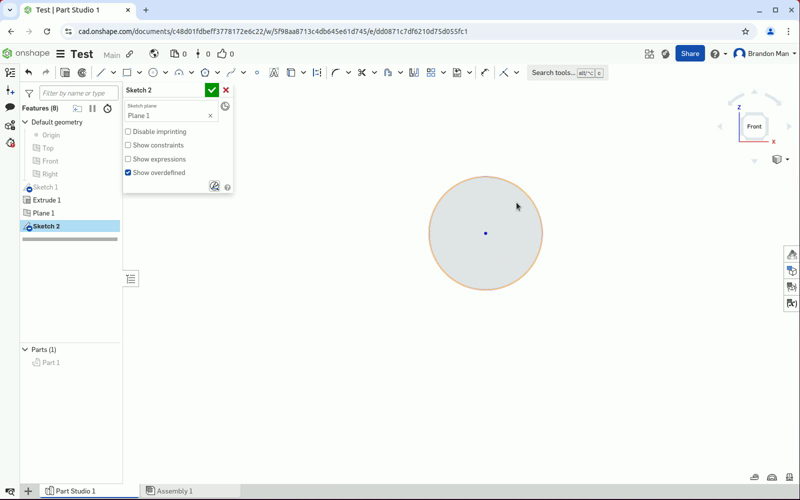
scroll(6)
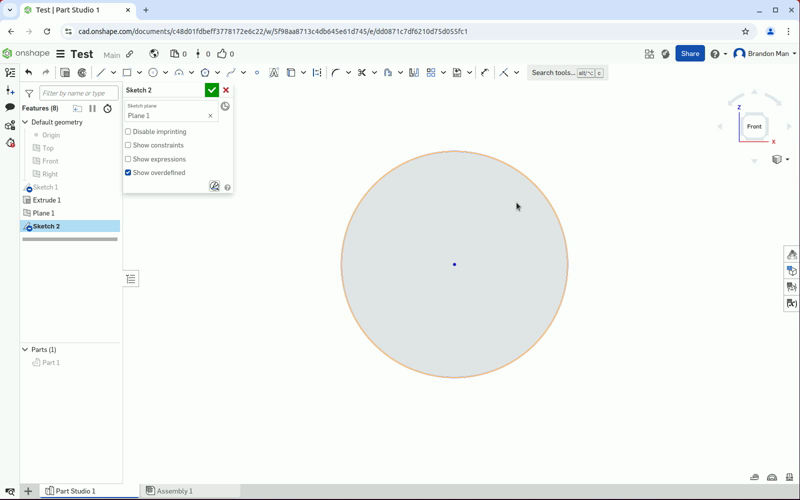
click(516, 202)
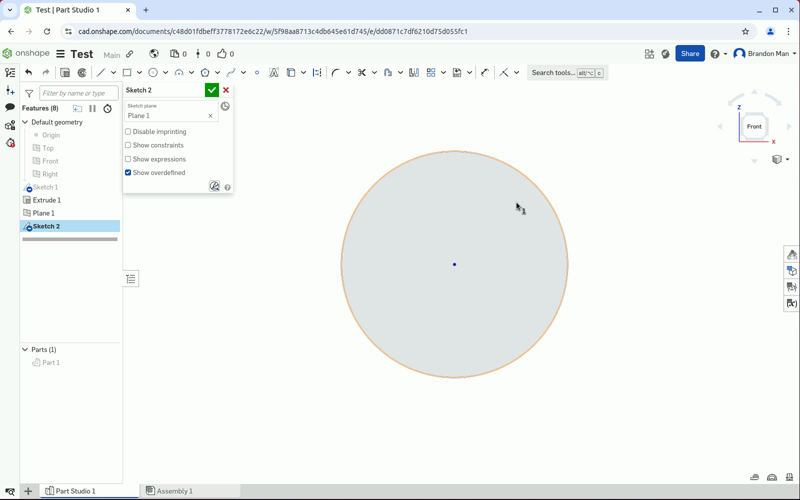
scroll(-6)
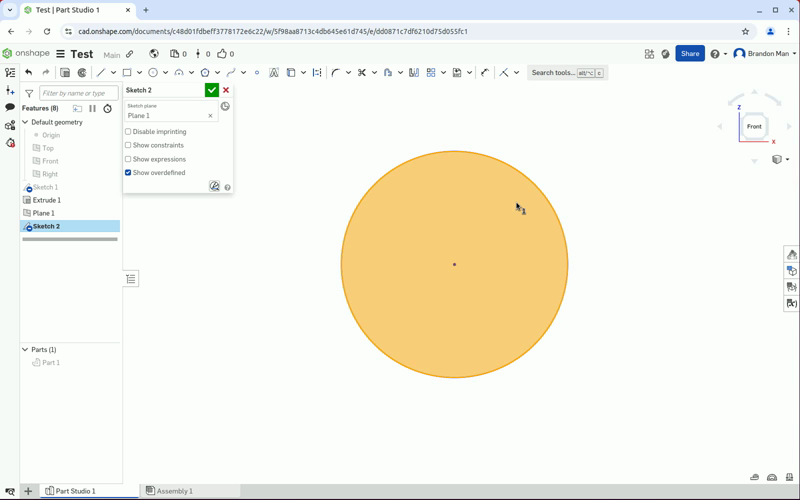
scroll(-6)
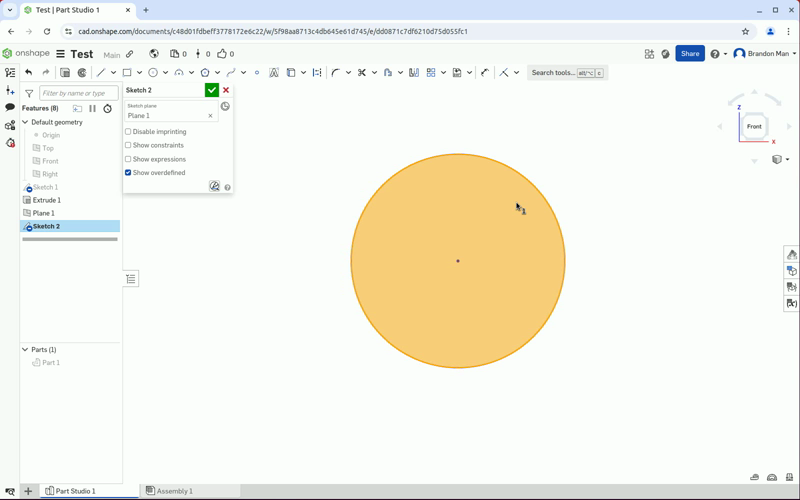
scroll(-6)
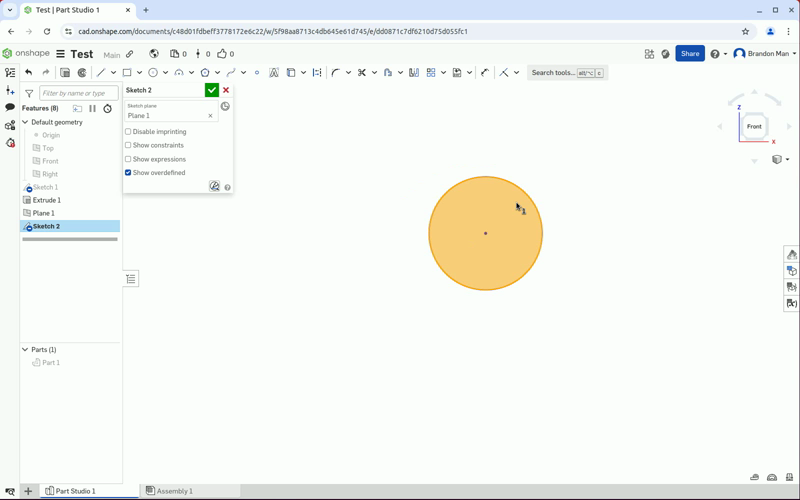
scroll(-6)
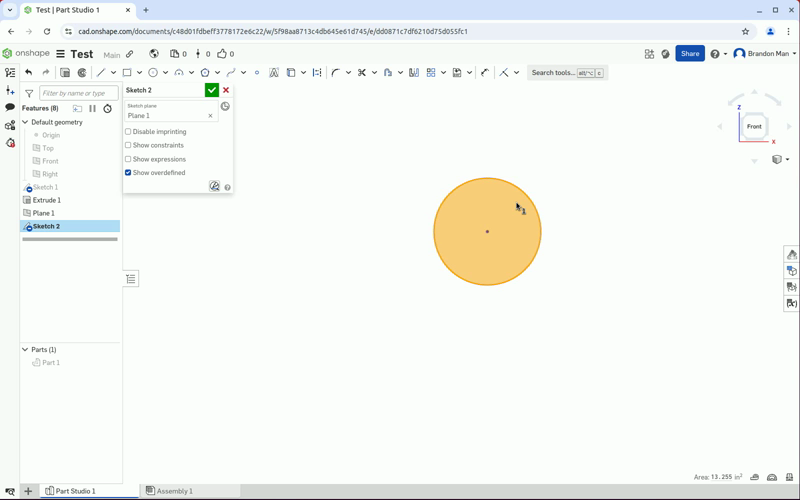
scroll(-6)
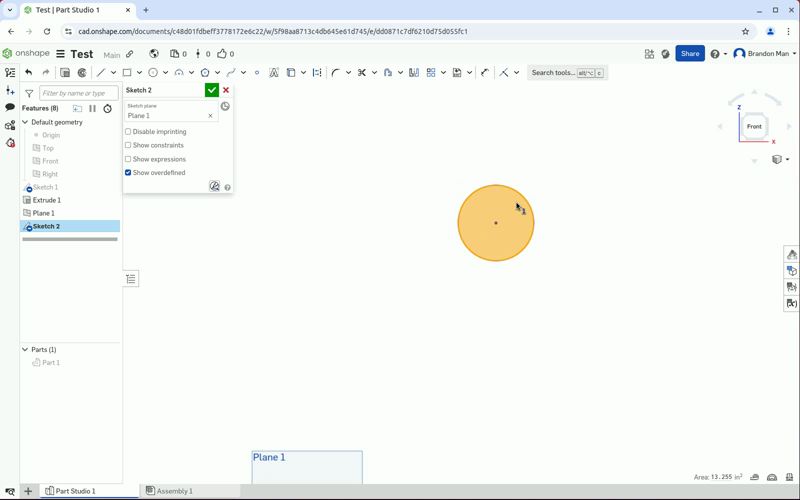
scroll(-6)
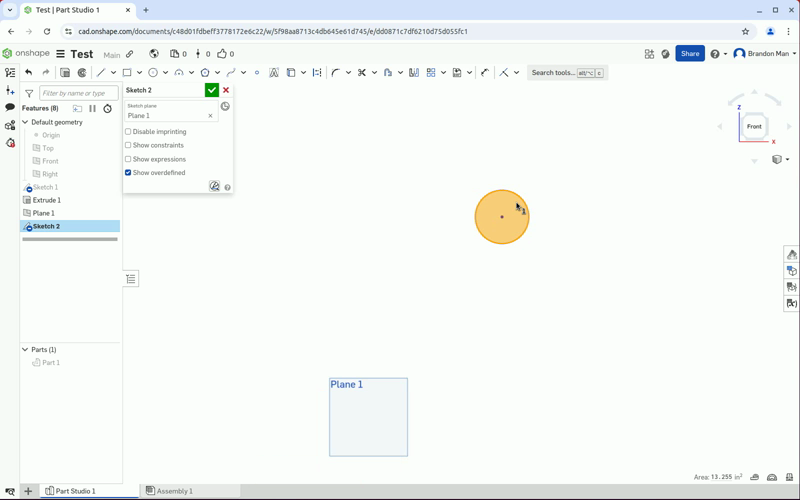
scroll(-6)
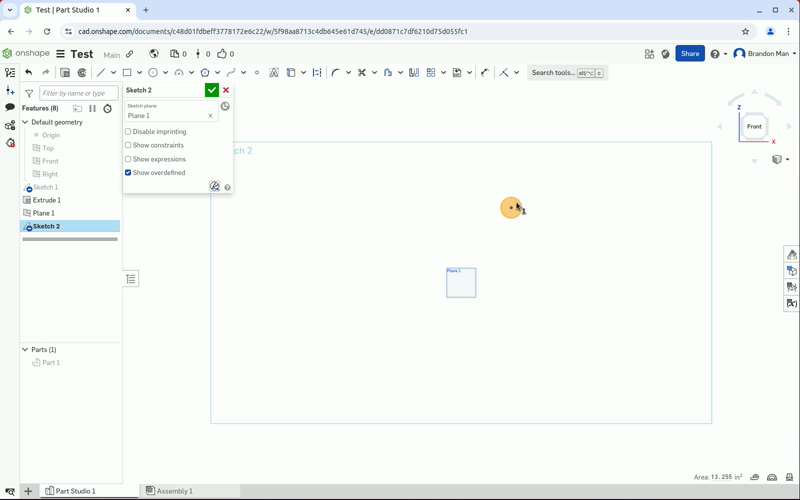
mouse_move(73, 352)
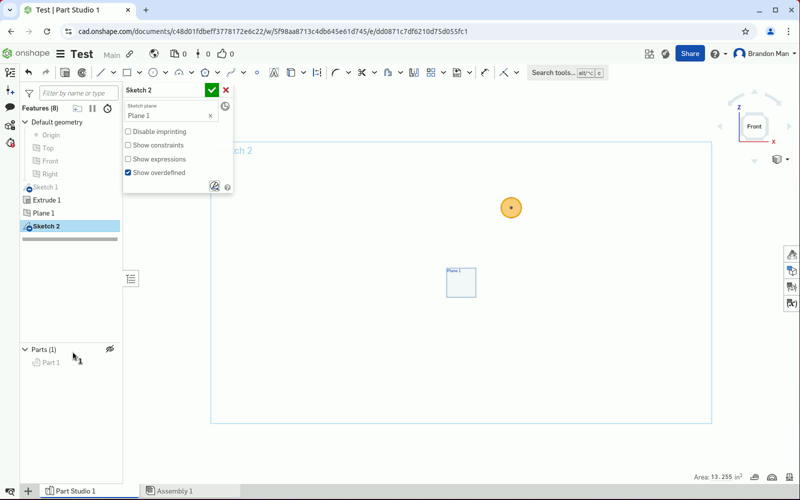
key(shift+y)
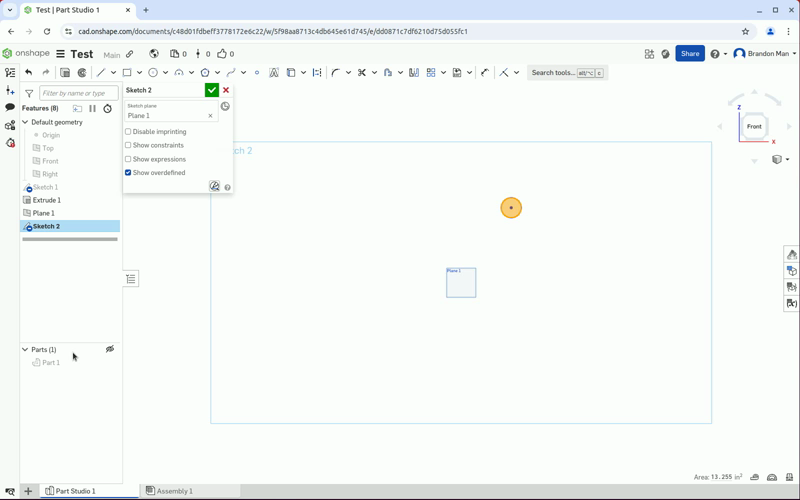
key(shift+e)
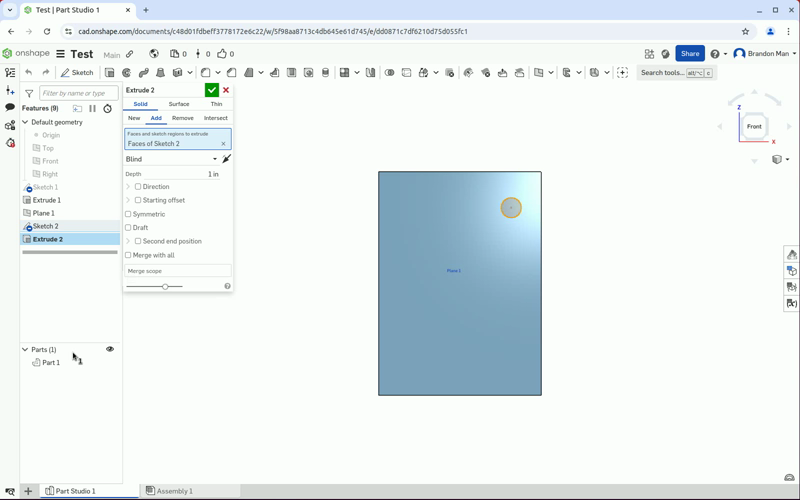
mouse_move(143, 106)
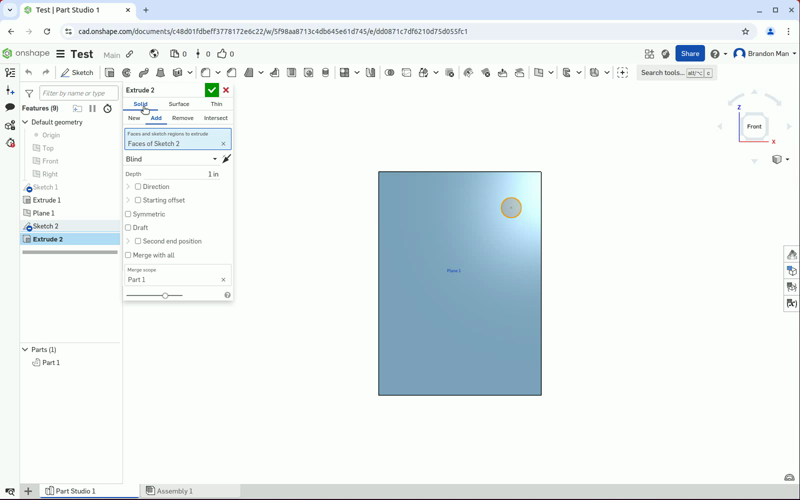
click(143, 106)
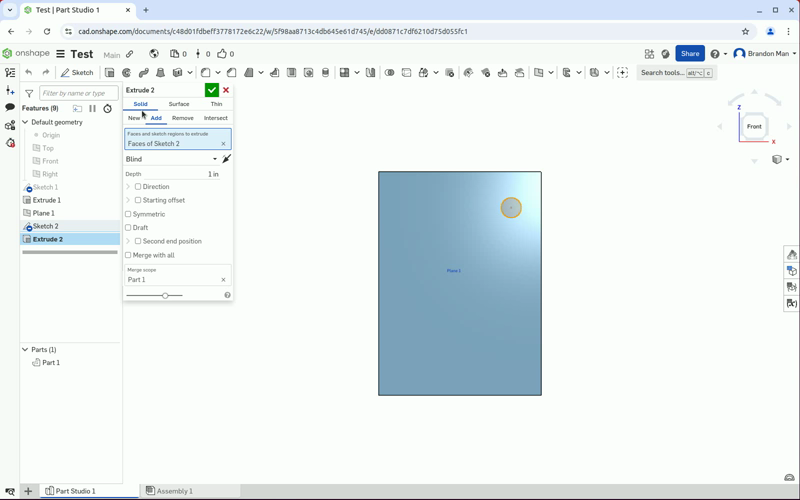
mouse_move(137, 120)
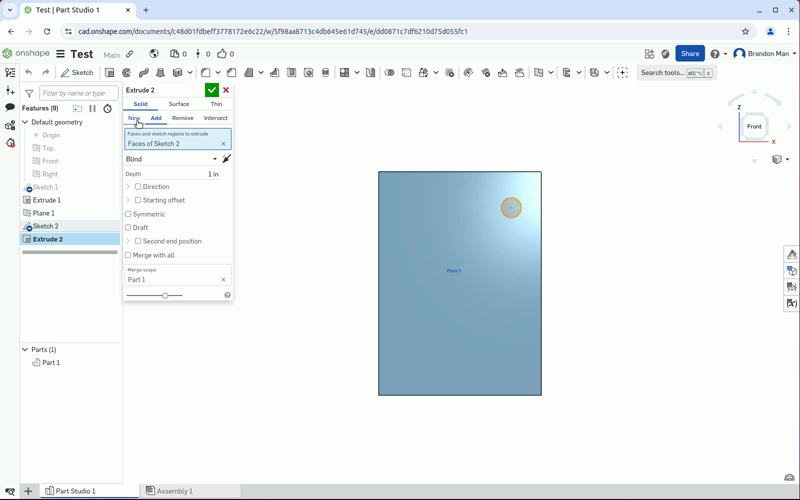
click(137, 120)
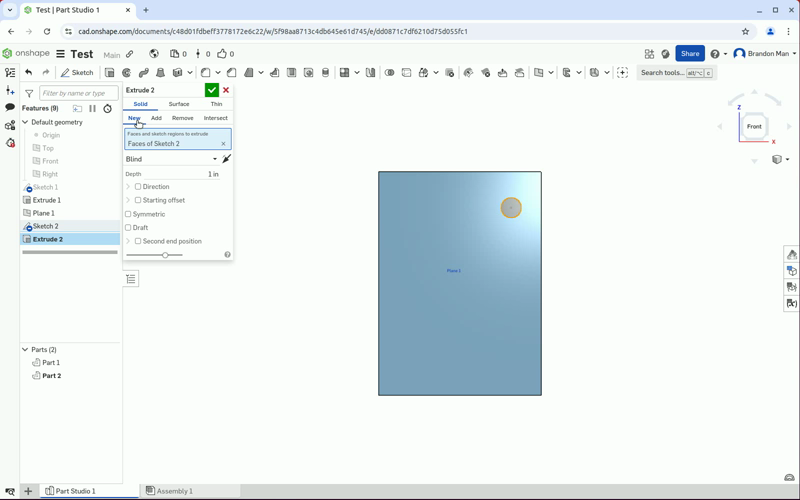
key(tab, 4)
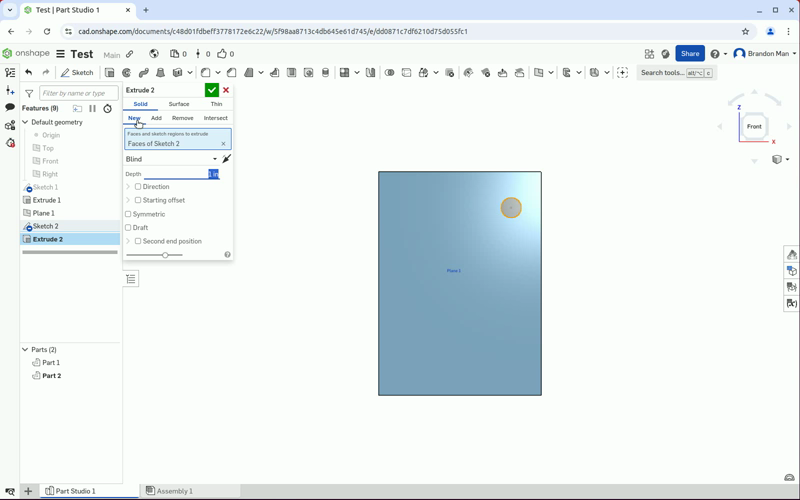
text(8.425)
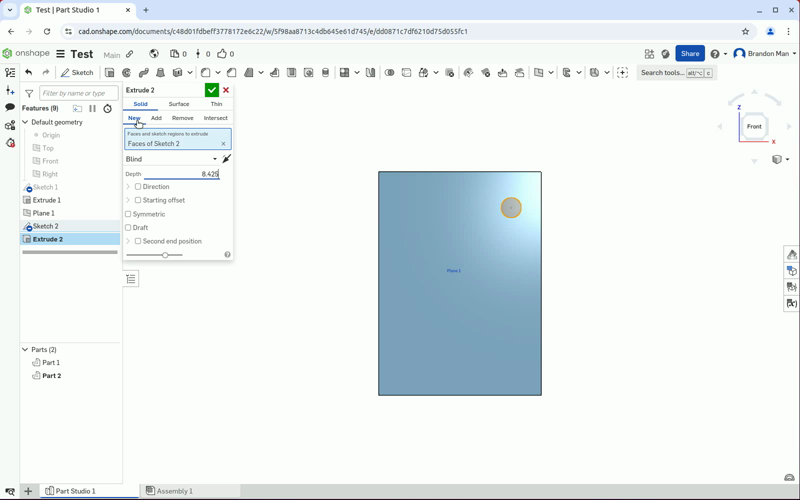
key(enter)
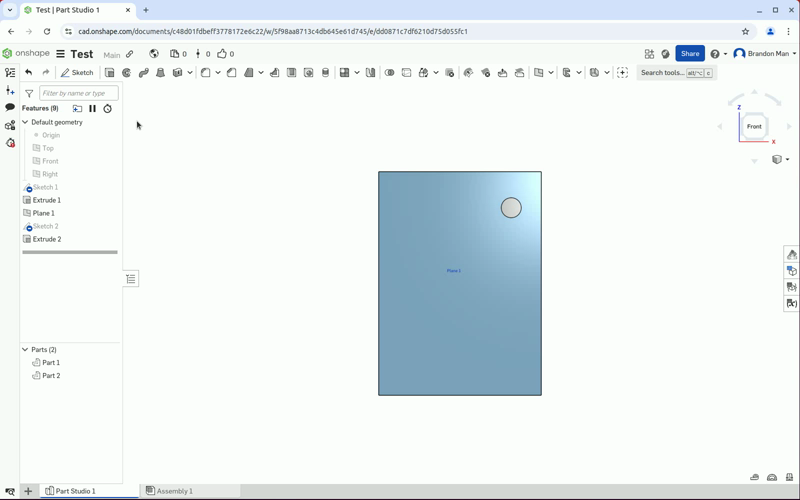
key(shift+h)
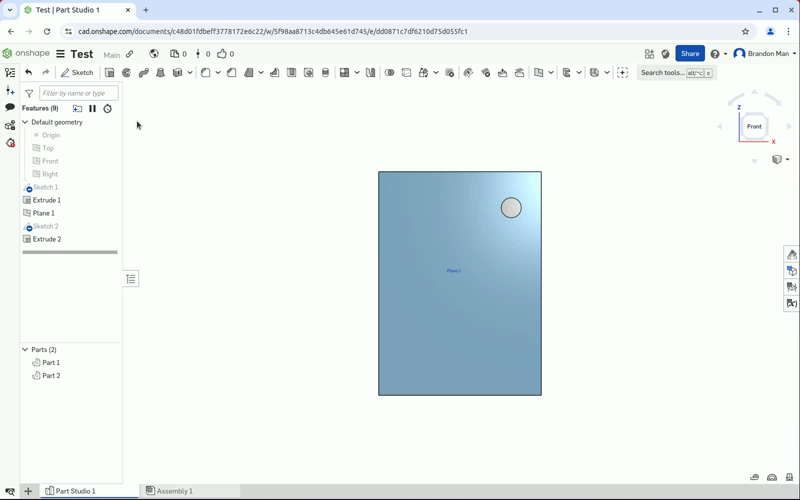
key(shift+h)
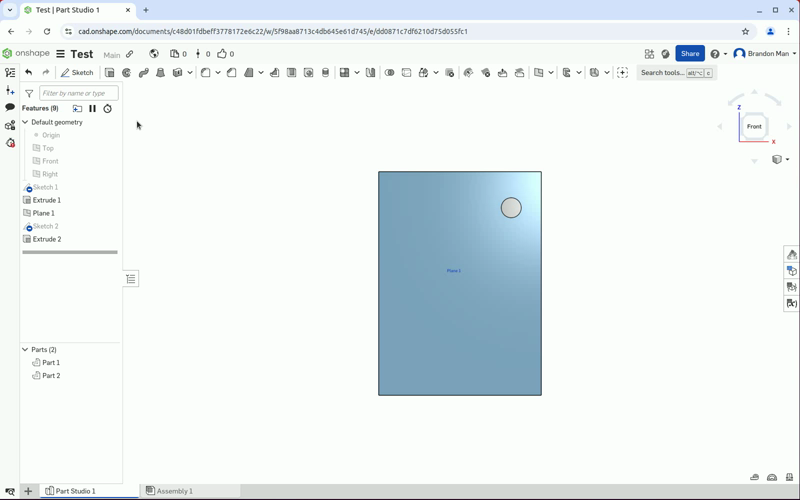
mouse_move(73, 189)
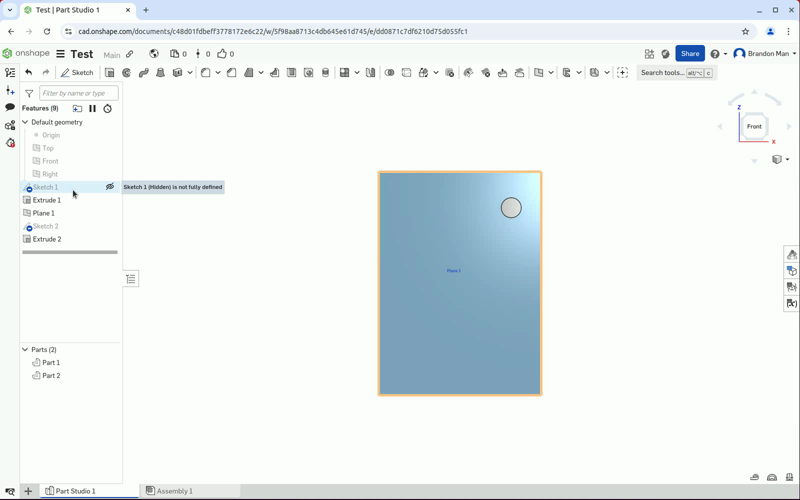
click(73, 189)
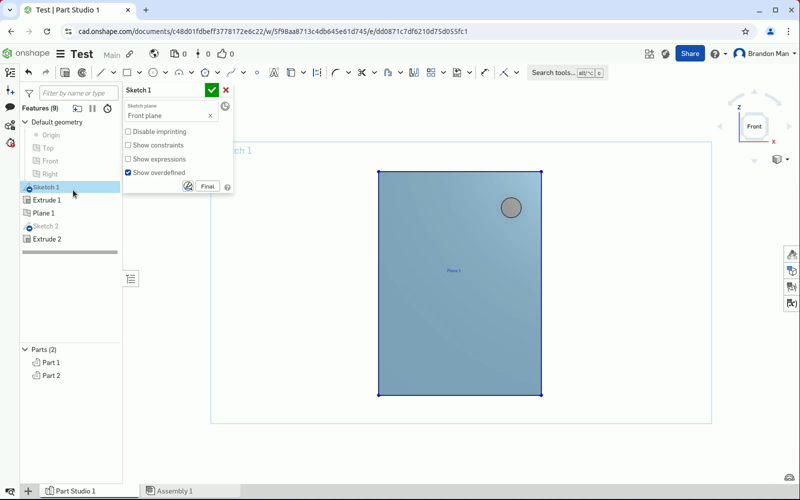
mouse_move(229, 92)
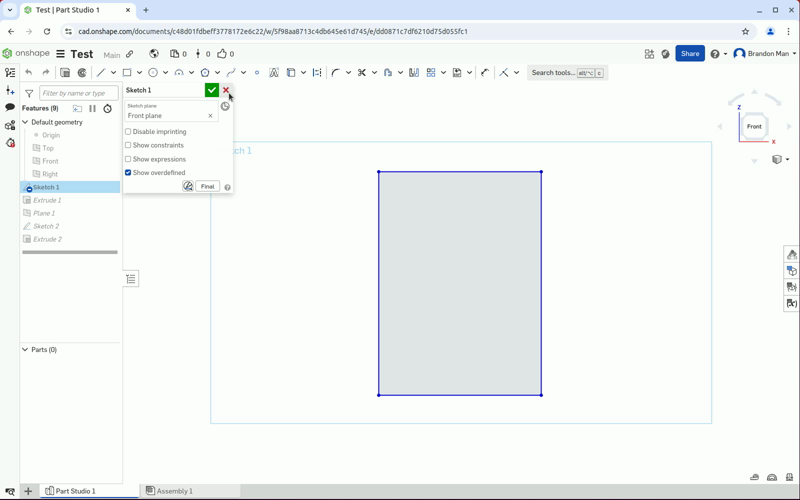
click(229, 92)
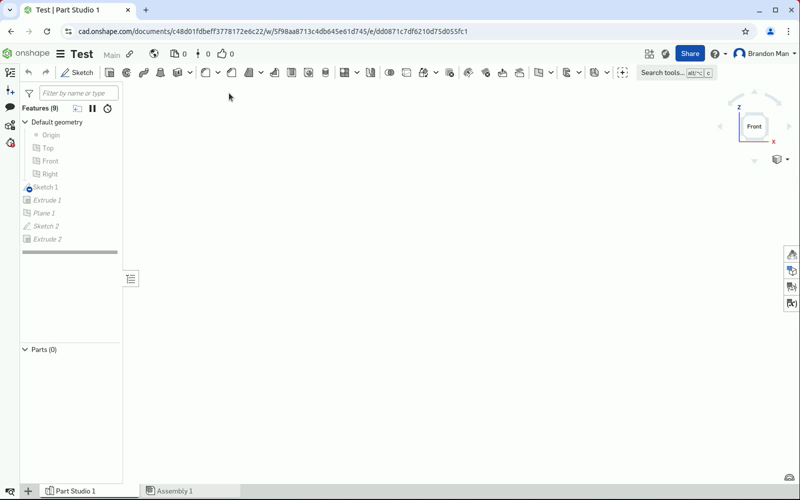
key(shift+s)
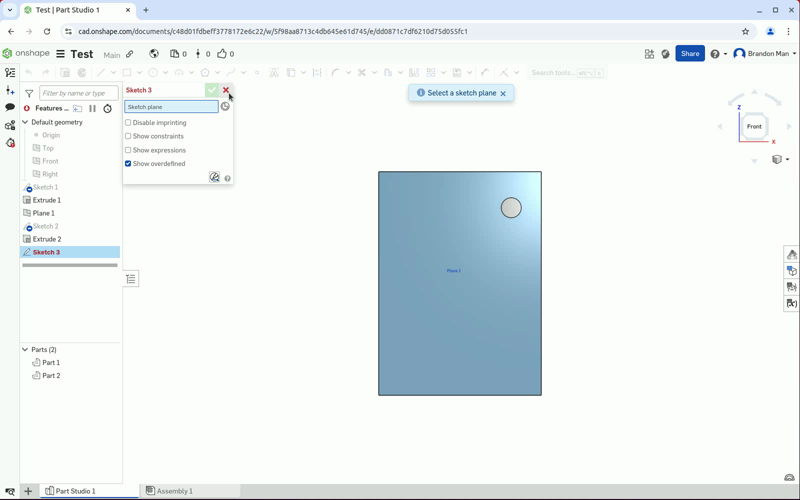
mouse_move(73, 215)
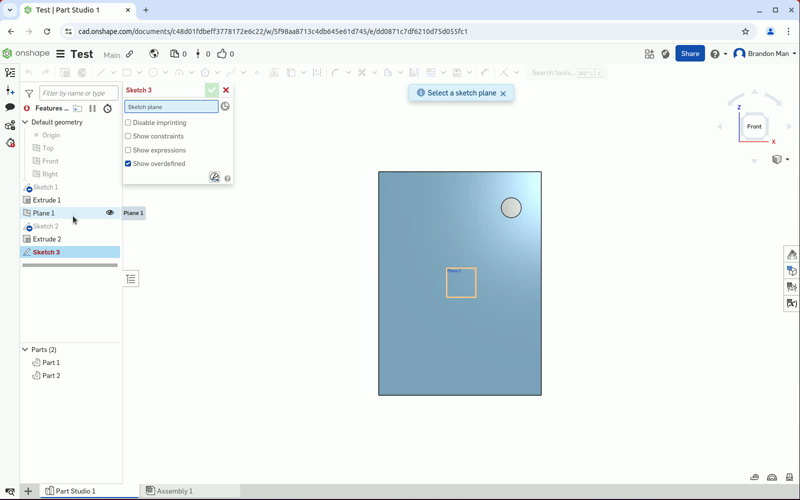
click(73, 215)
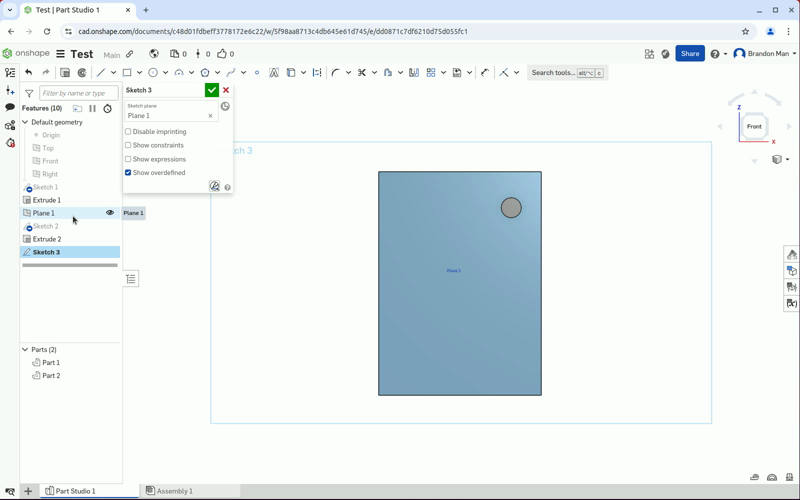
mouse_move(73, 352)
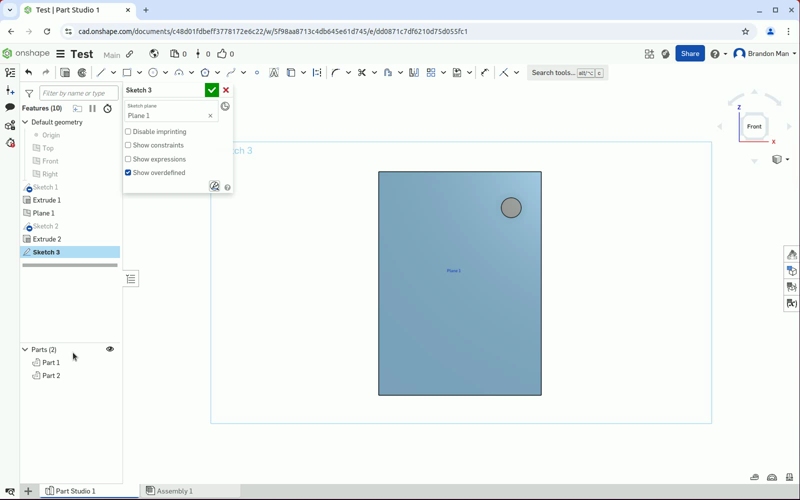
key(y)
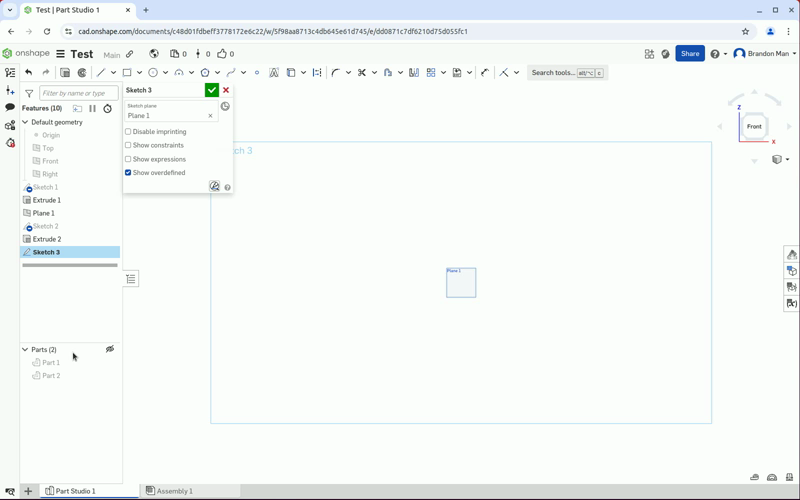
key(c)
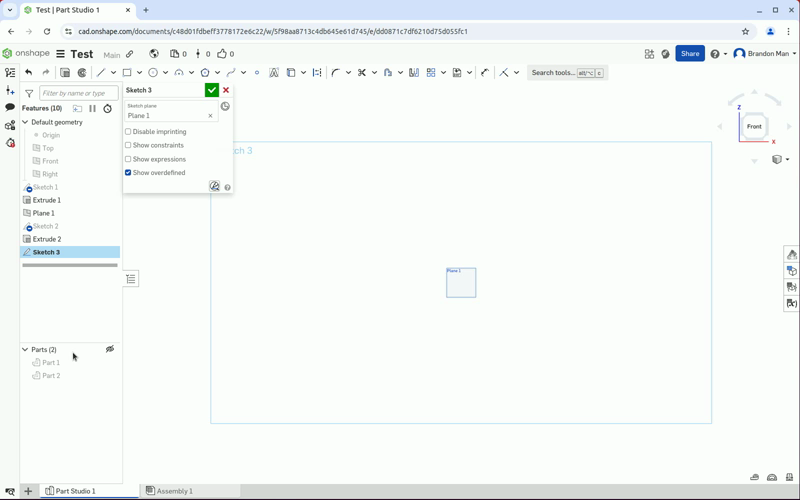
key_down(shift)
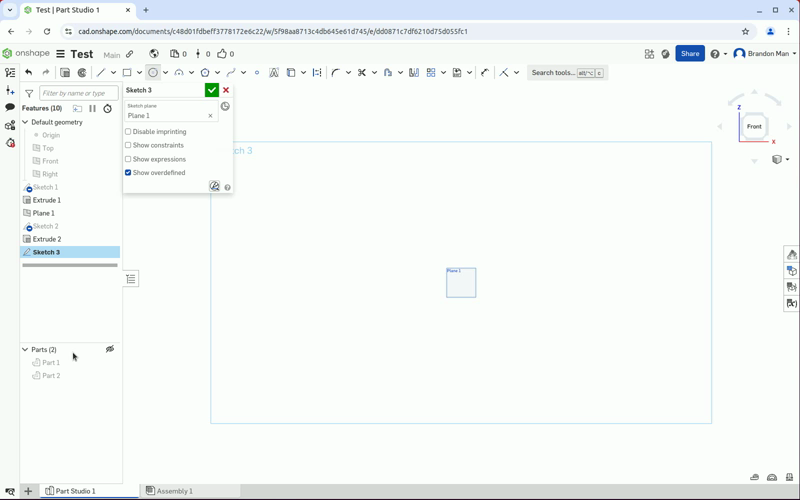
mouse_move(420, 351)
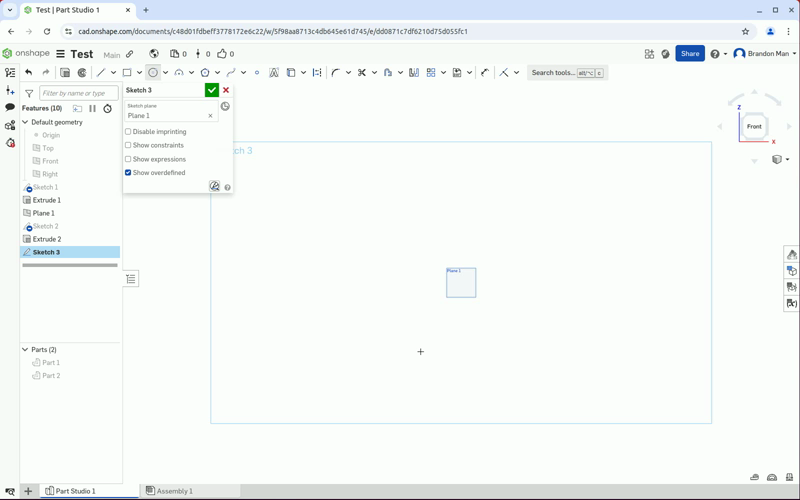
click(420, 351)
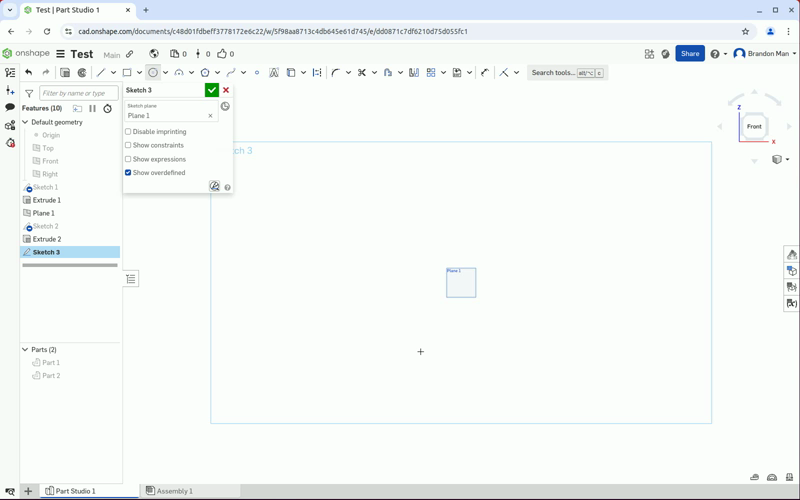
key_up(shift)
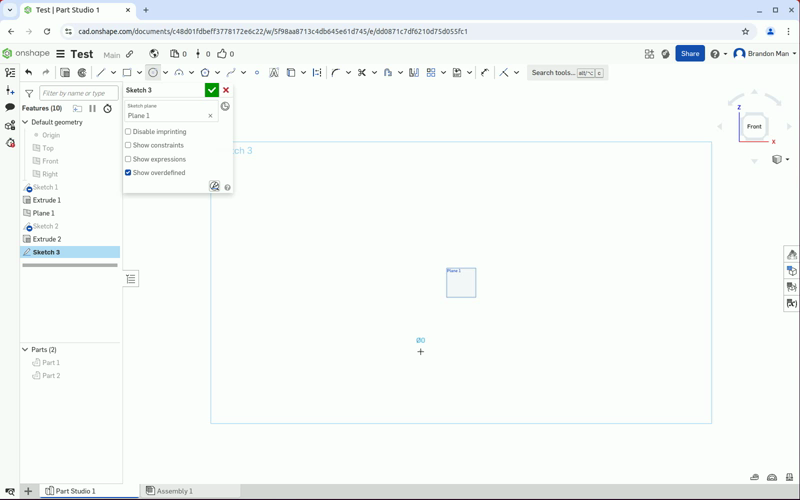
mouse_move(431, 351)
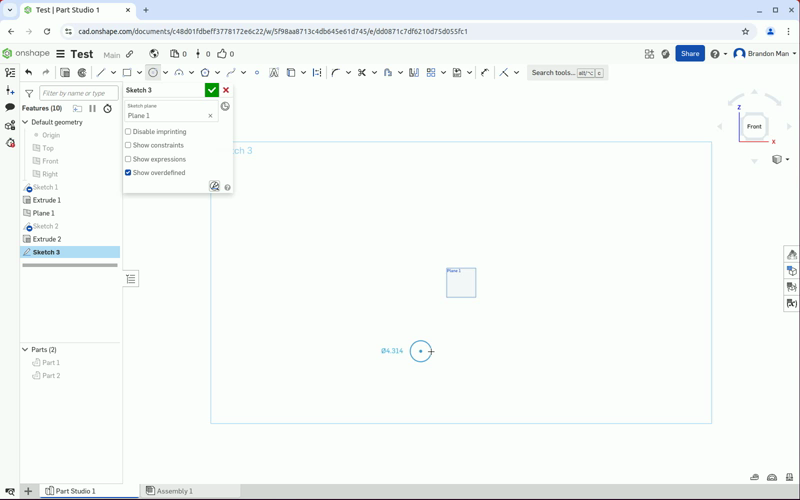
click(431, 351)
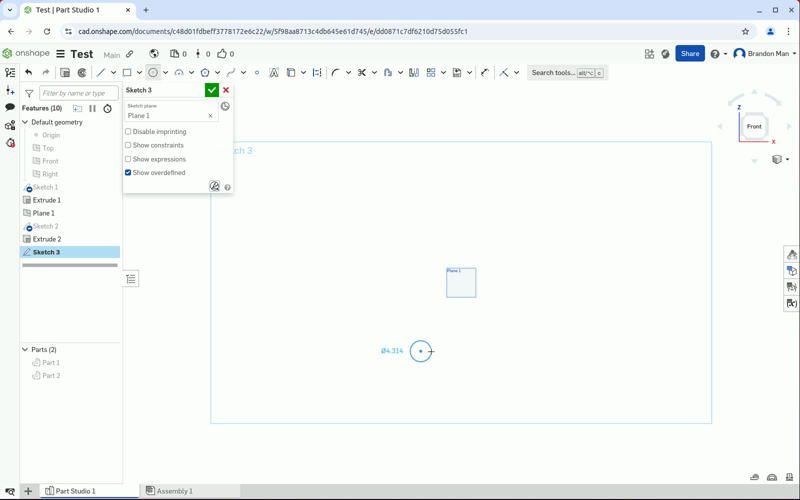
key(esc)
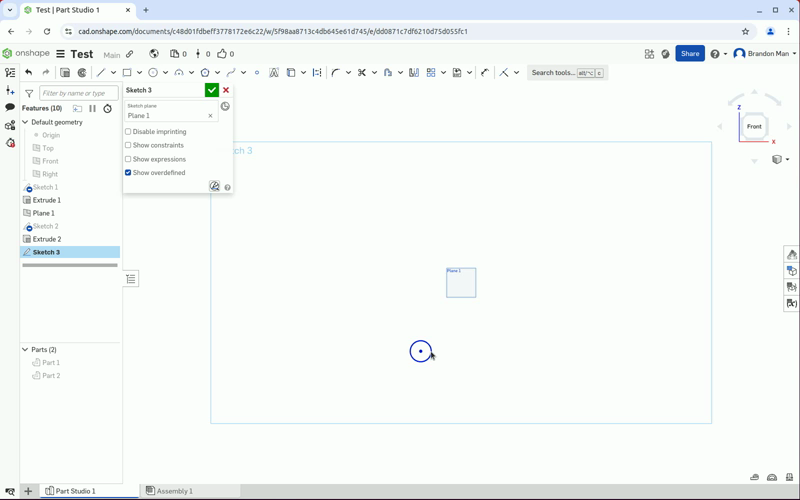
mouse_move(416, 349)
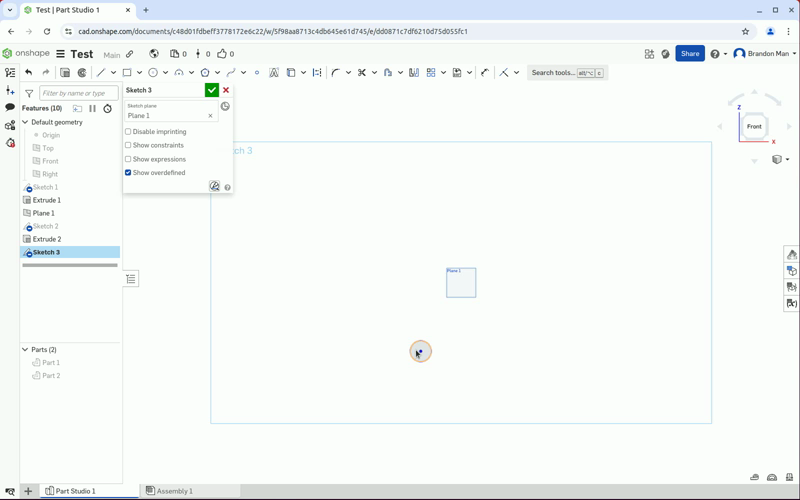
scroll(6)
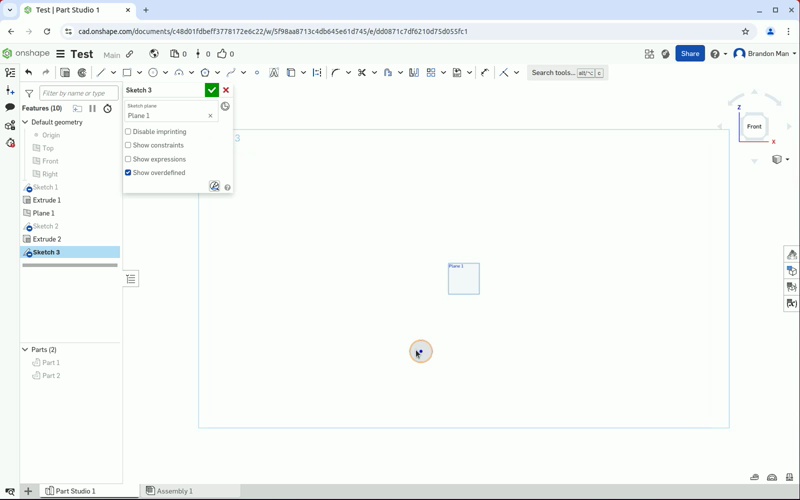
scroll(6)
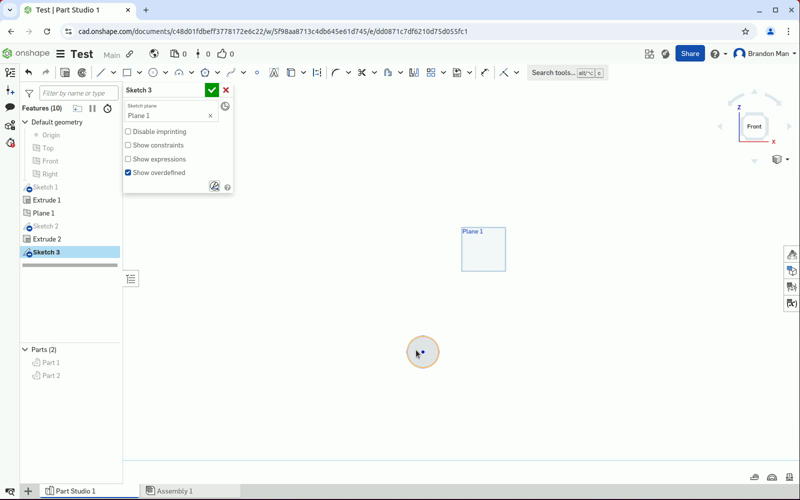
scroll(6)
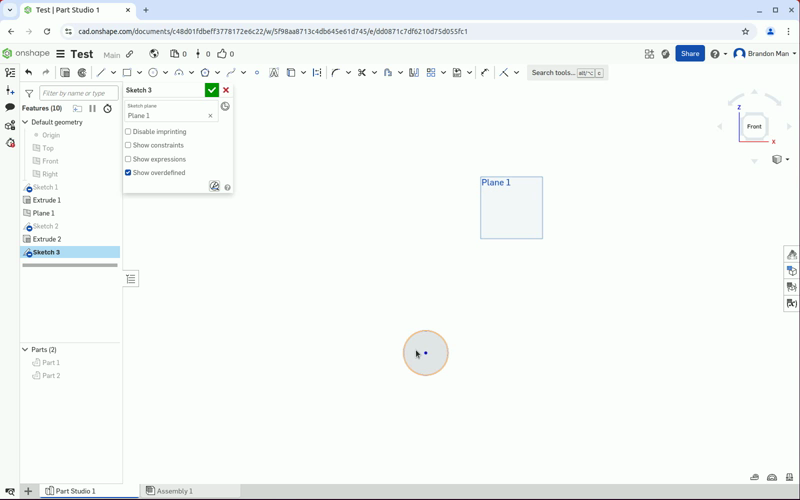
scroll(6)
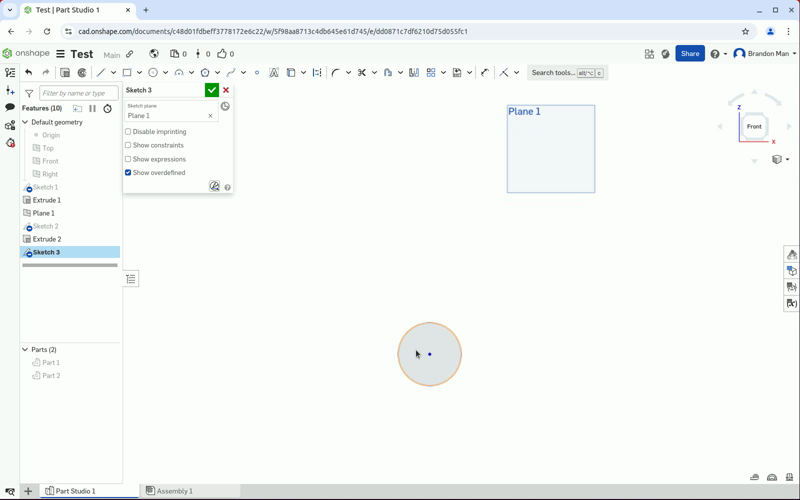
scroll(6)
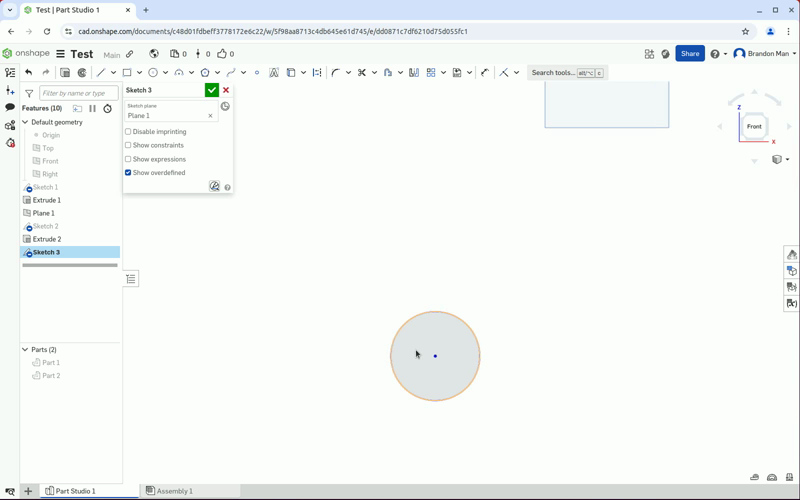
scroll(6)
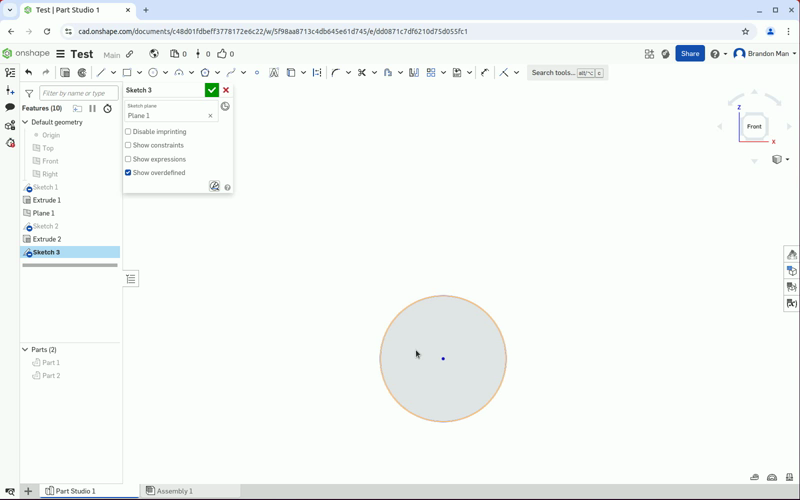
scroll(6)
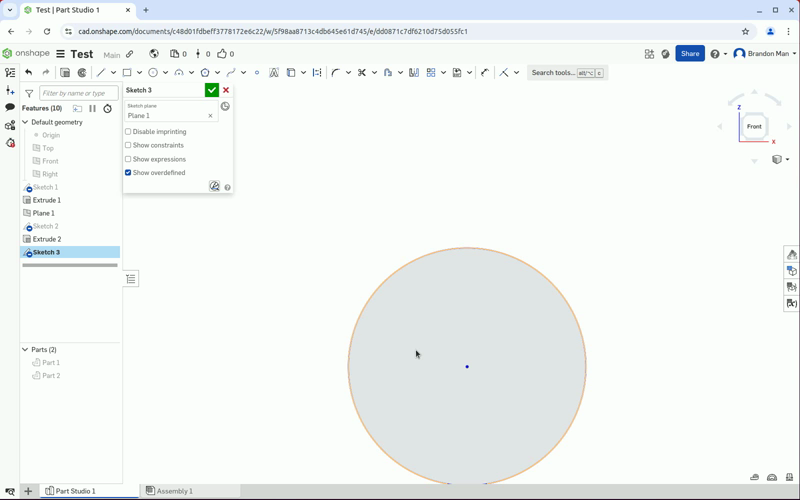
click(416, 349)
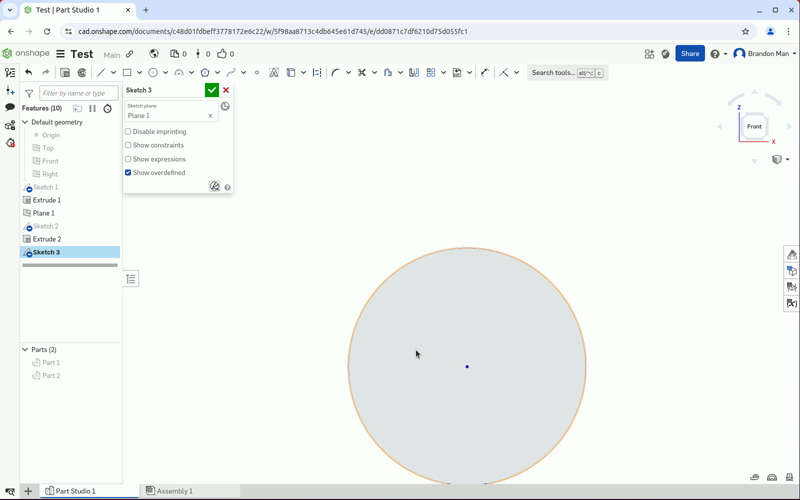
scroll(-6)
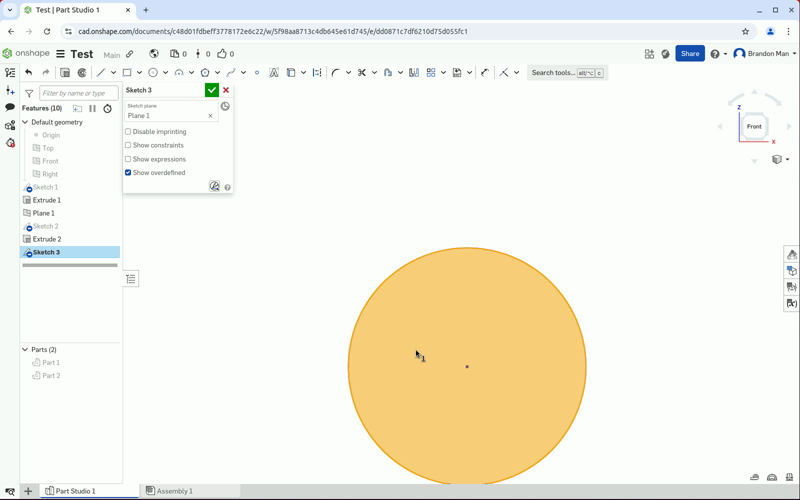
scroll(-6)
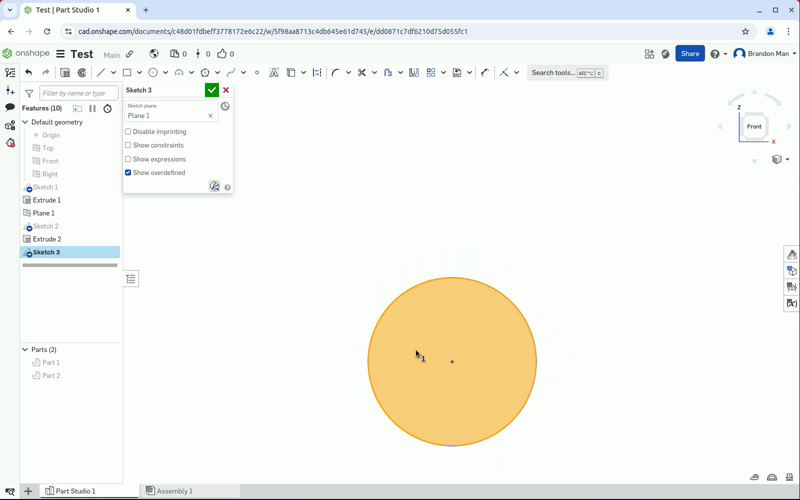
scroll(-6)
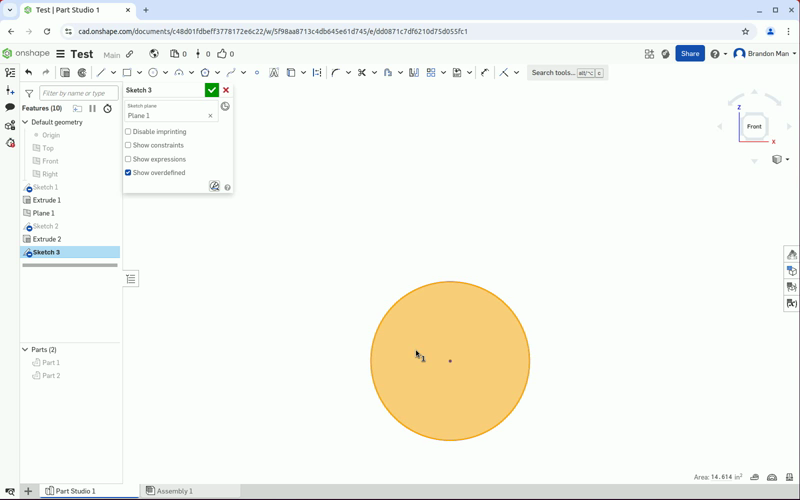
scroll(-6)
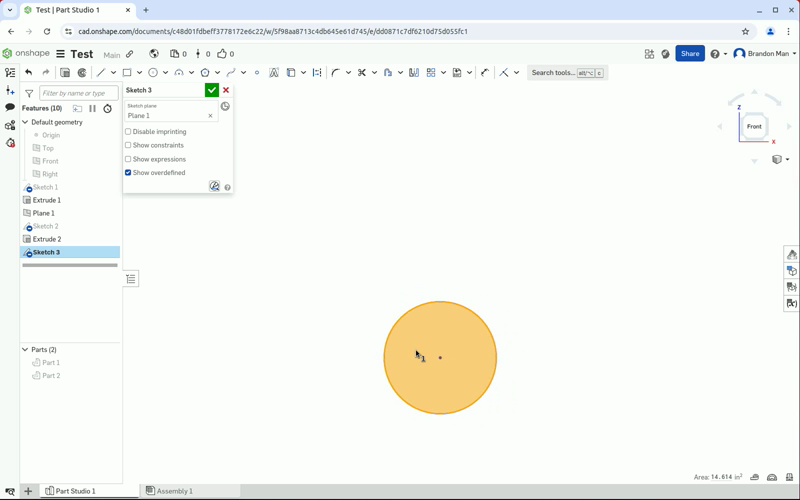
scroll(-6)
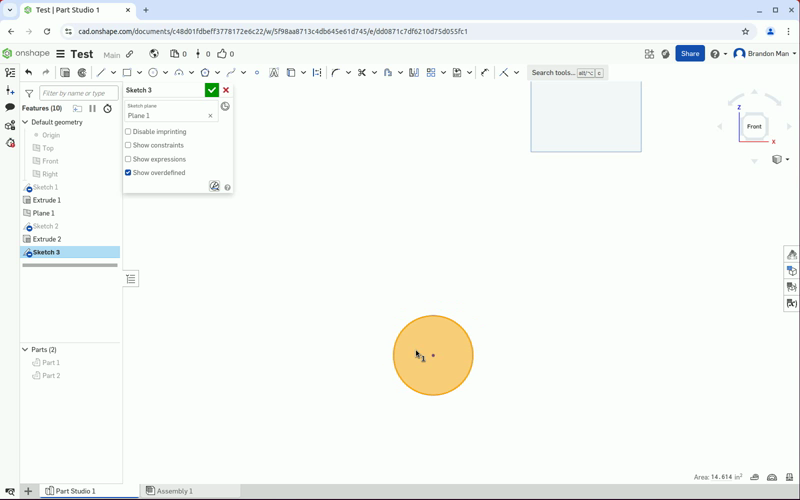
scroll(-6)
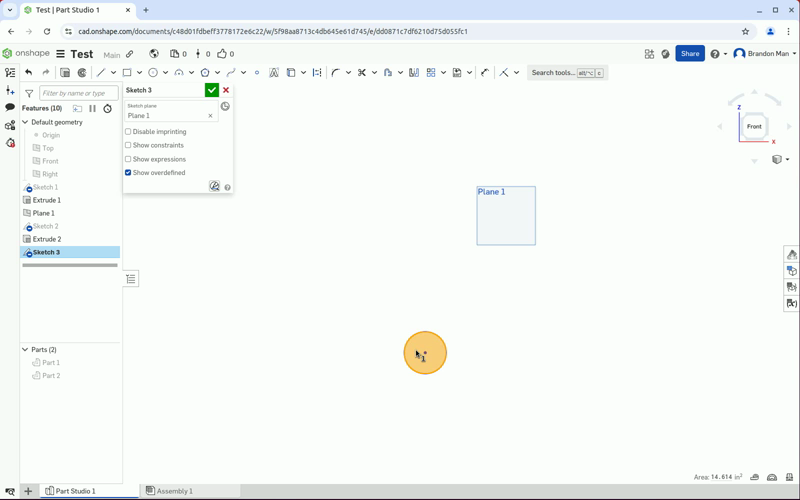
scroll(-6)
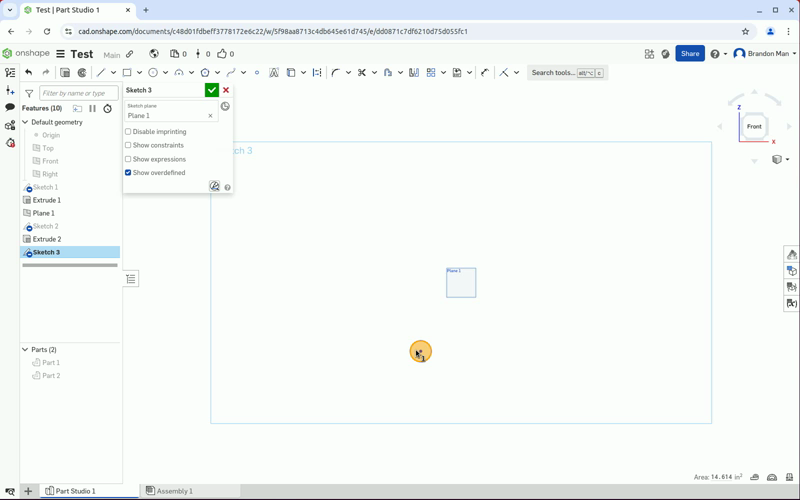
mouse_move(73, 352)
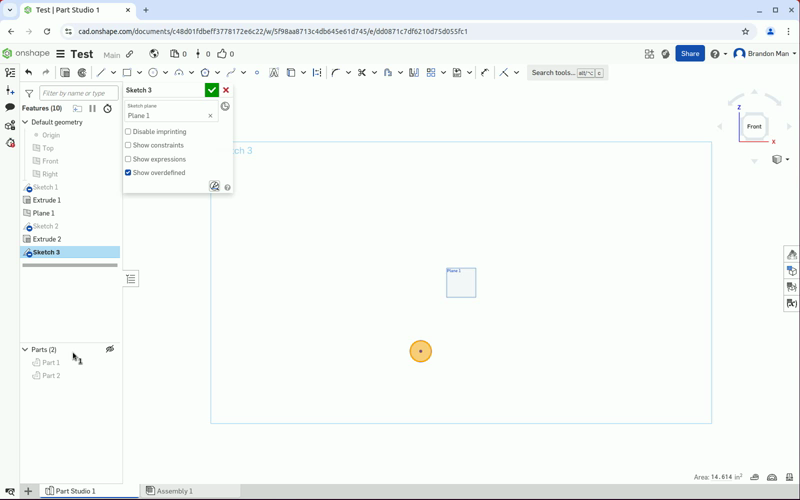
key(shift+y)
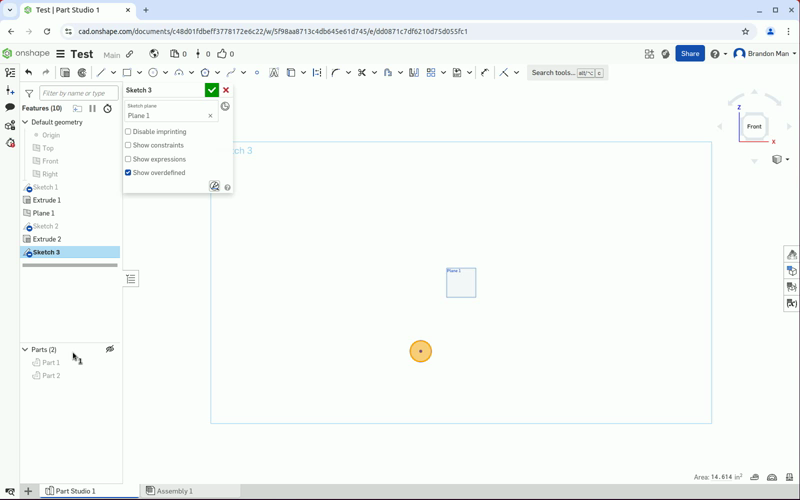
key(shift+e)
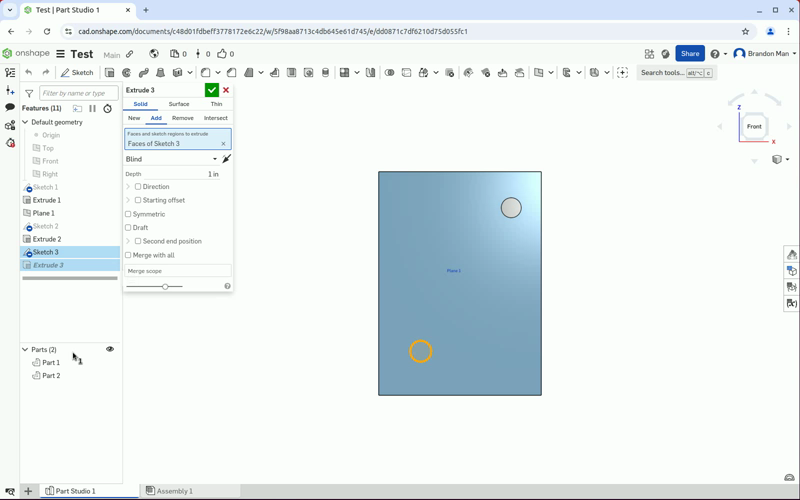
mouse_move(143, 106)
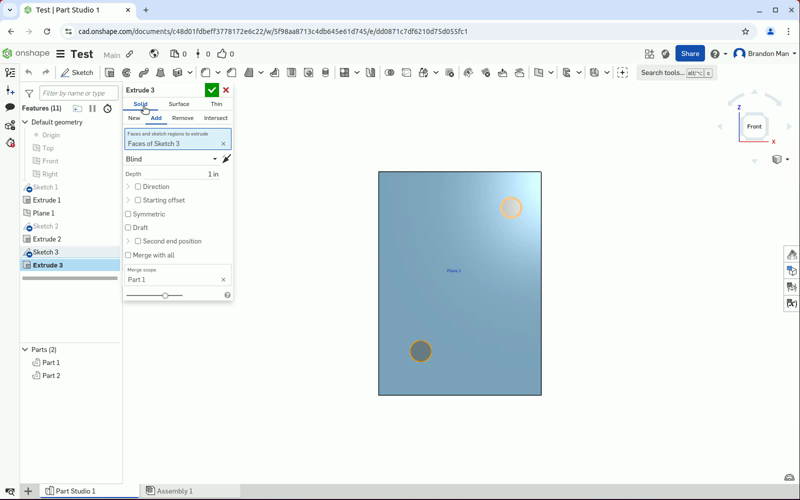
click(143, 106)
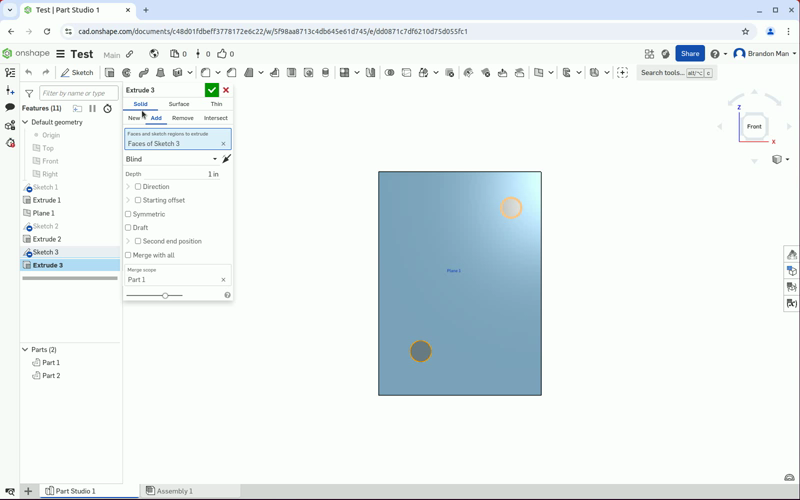
mouse_move(137, 120)
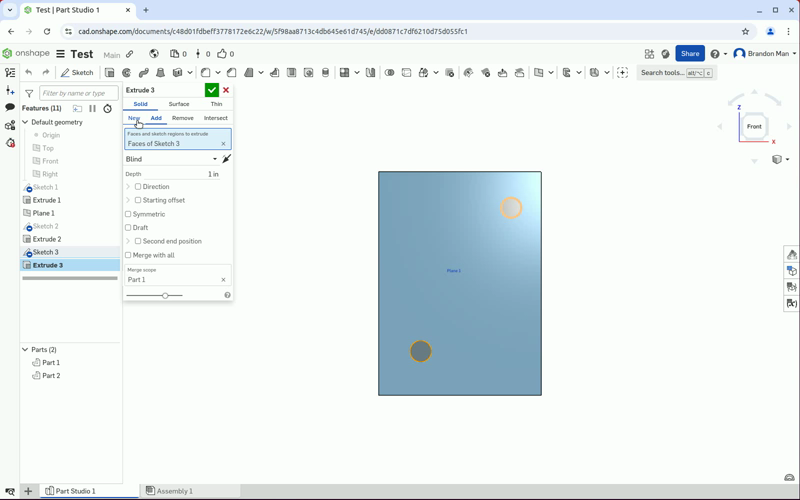
click(137, 120)
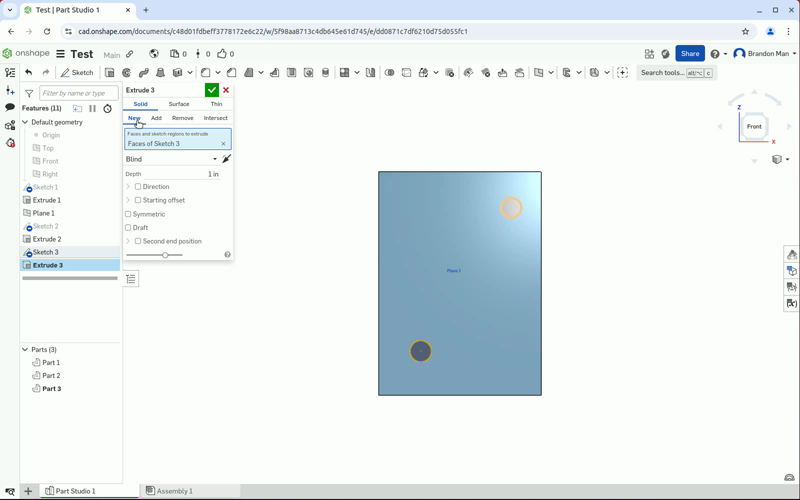
key(tab, 4)
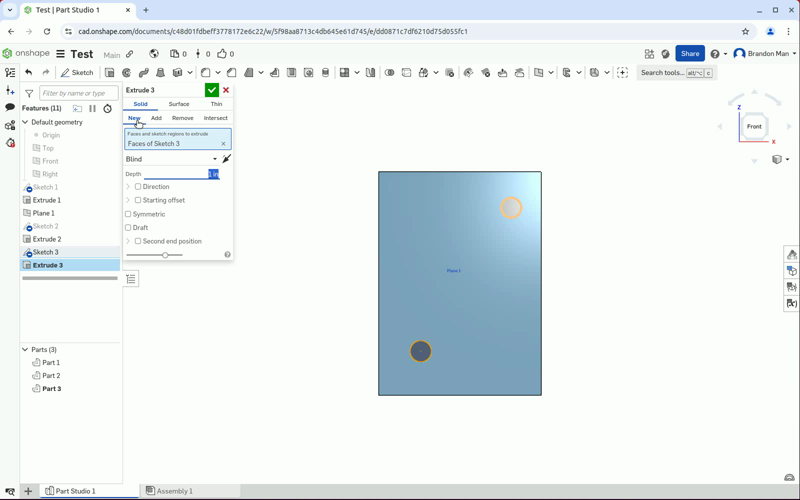
text(8.425)
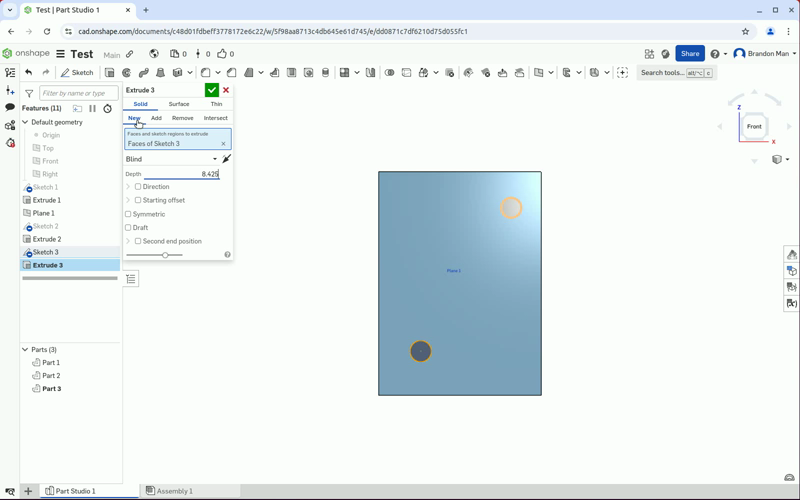
key(enter)
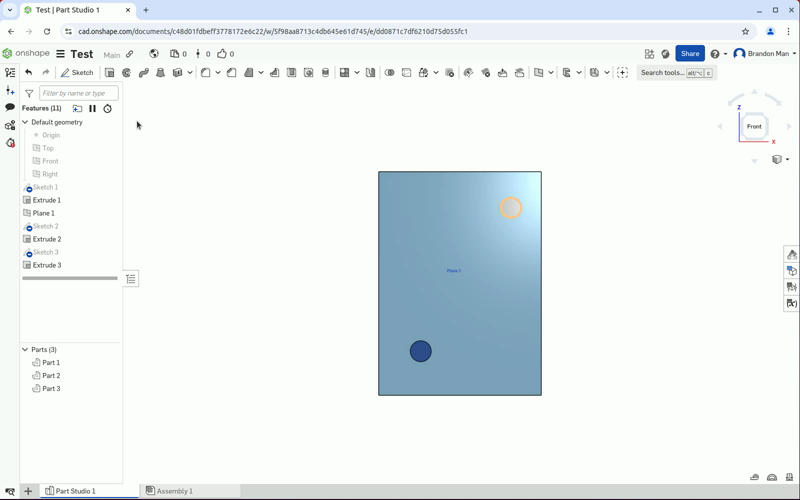
key(shift+h)
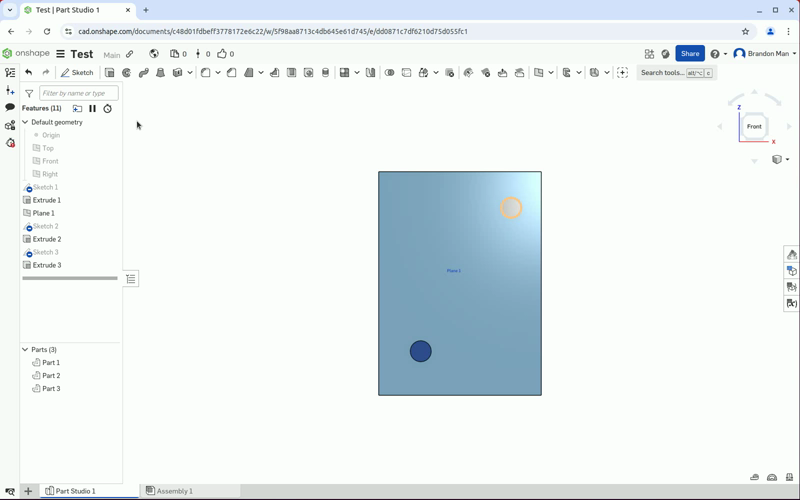
key(shift+h)
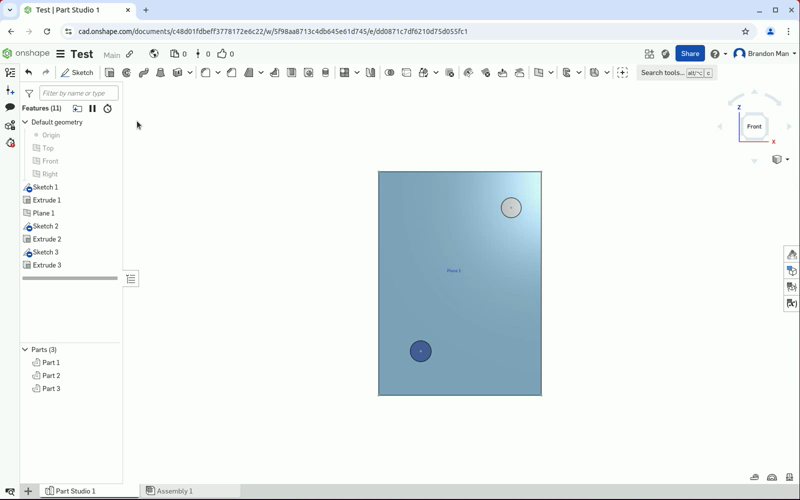
key(shift+7)
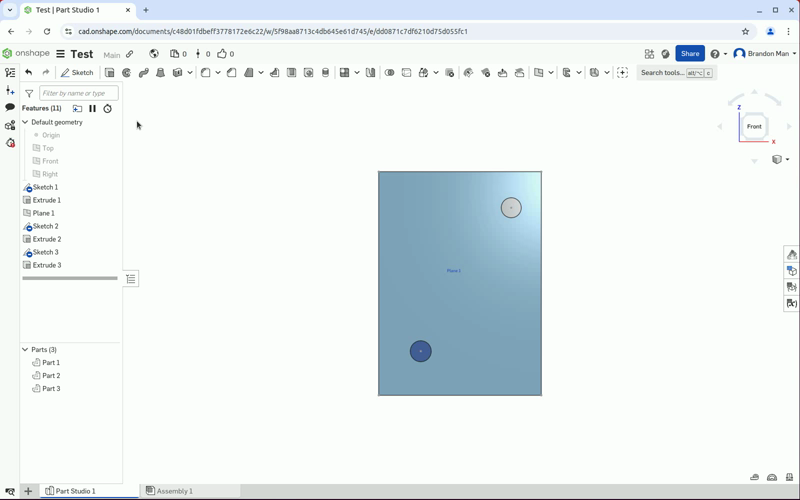
key(left, 2)
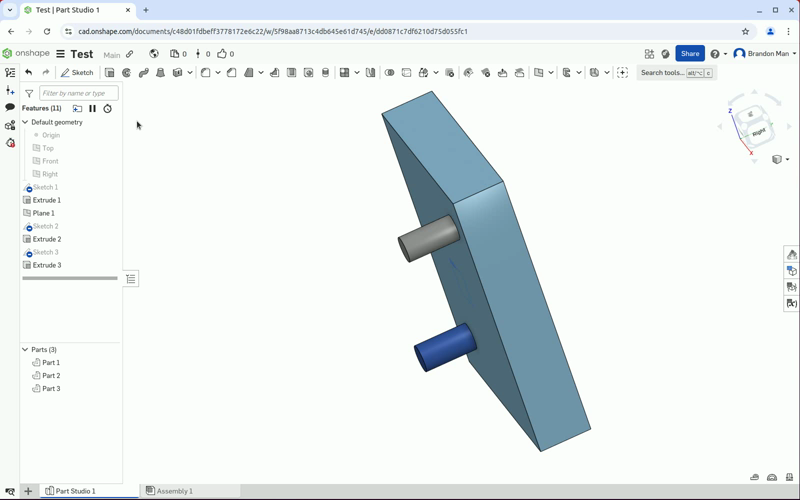
key(down, 2)
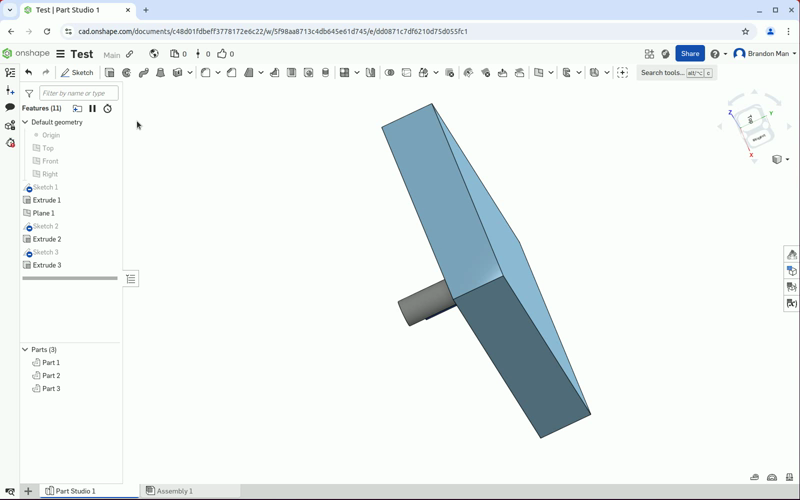
key(up, 2)
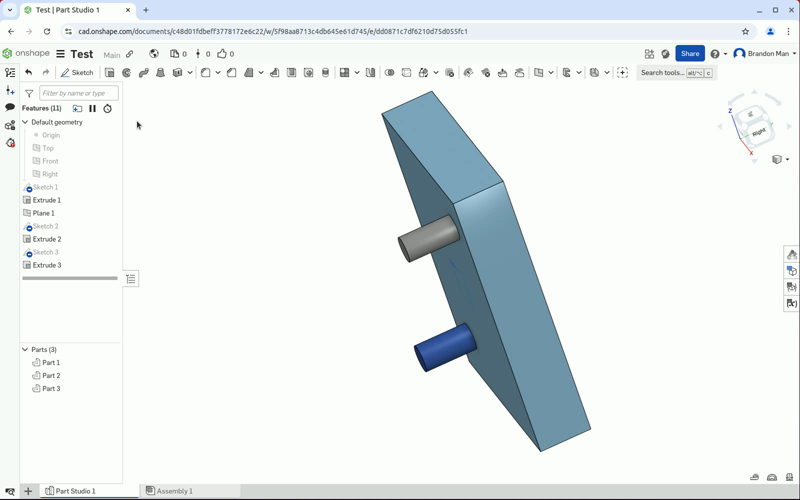
key(right, 2)
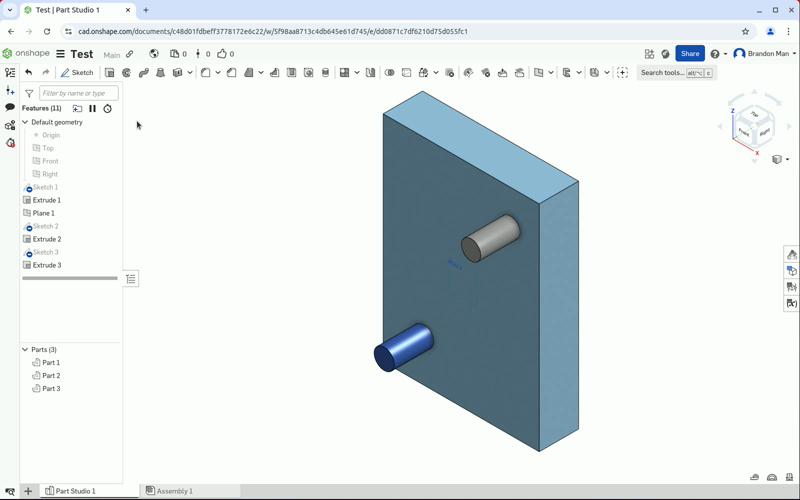
mouse_move(73, 189)
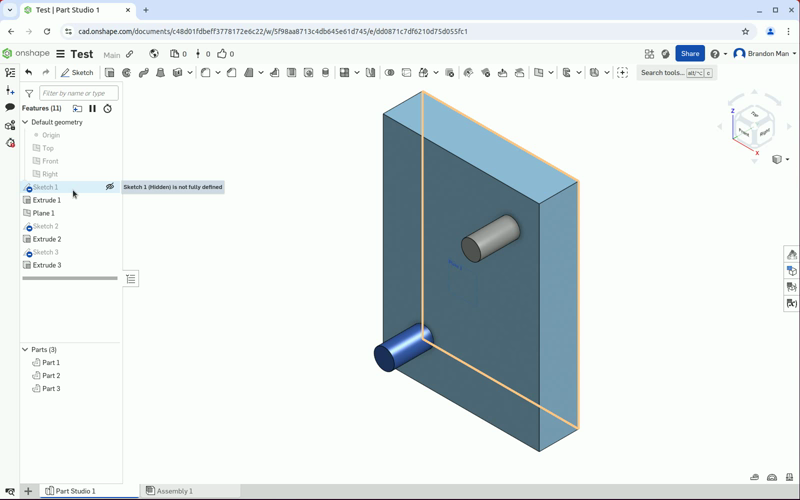
click(73, 189)